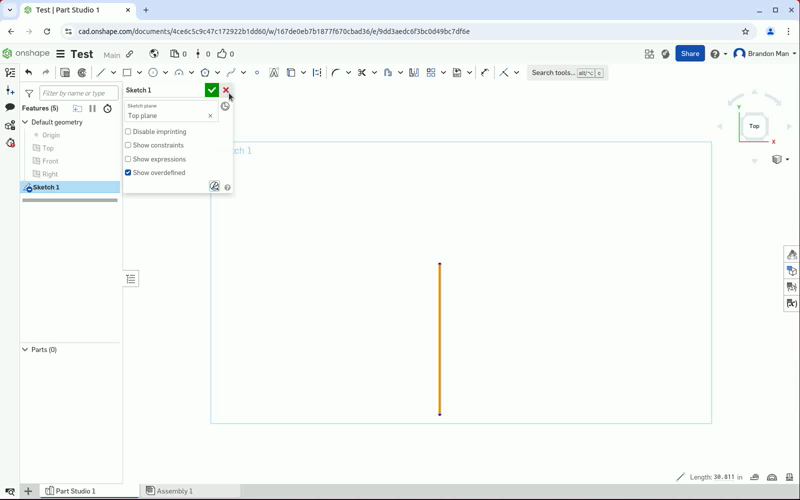
key(shift+h)
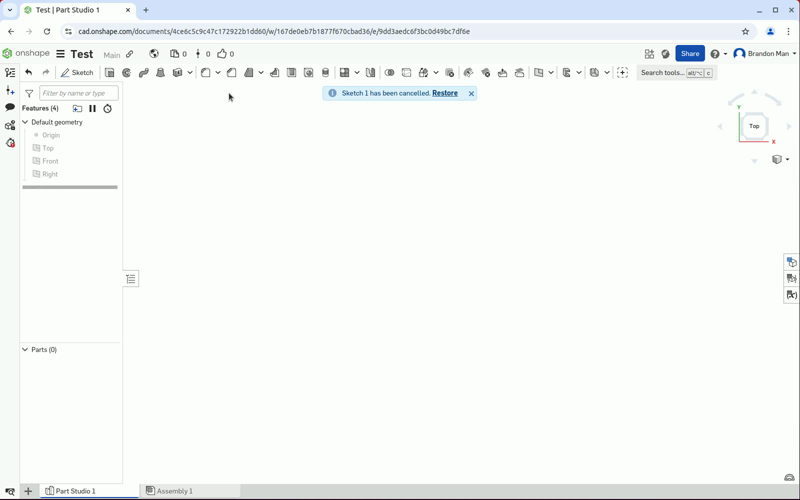
mouse_move(73, 352)
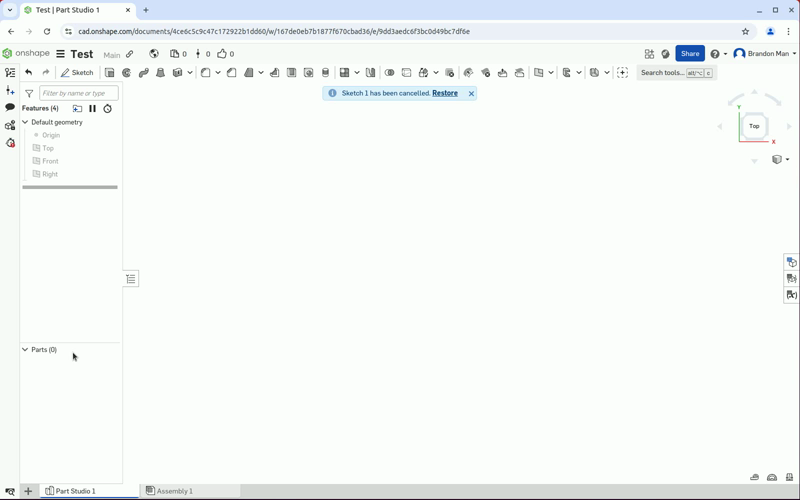
key(y)
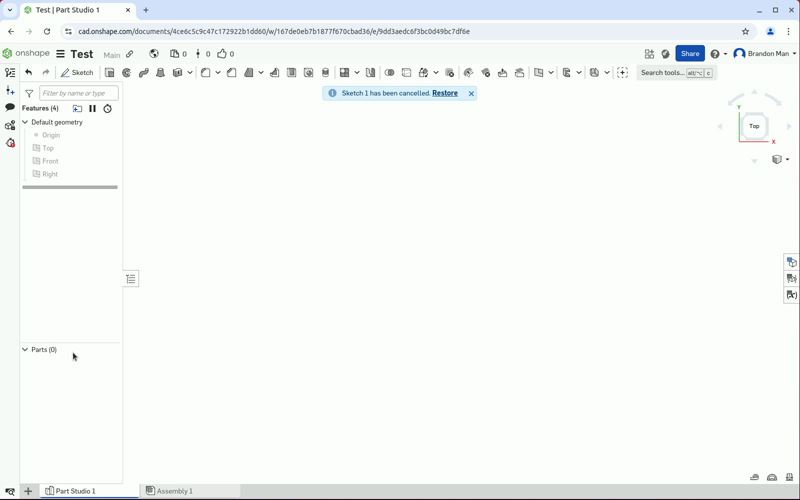
key(shift+p)
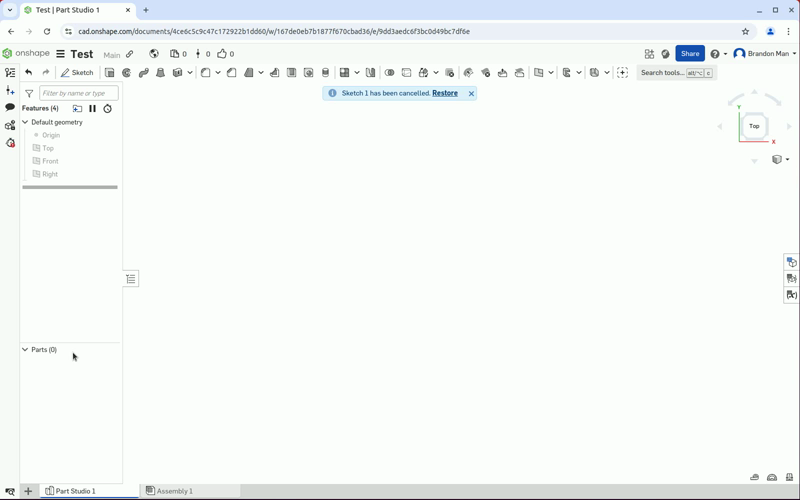
key(space)
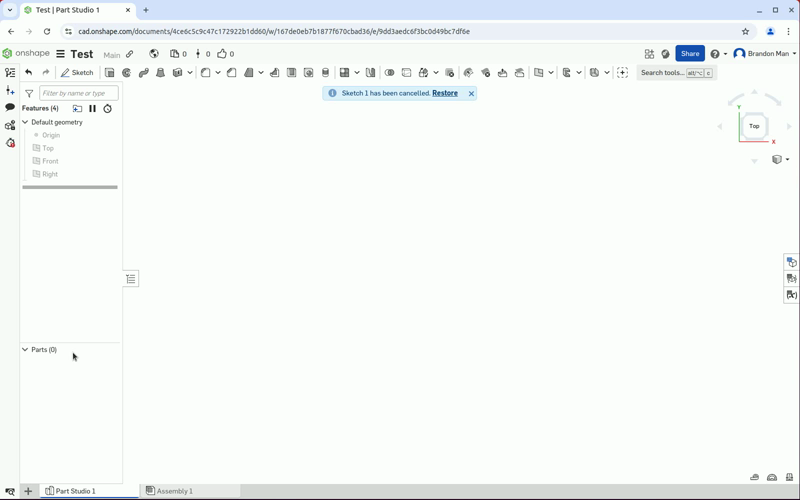
key_down(shift)
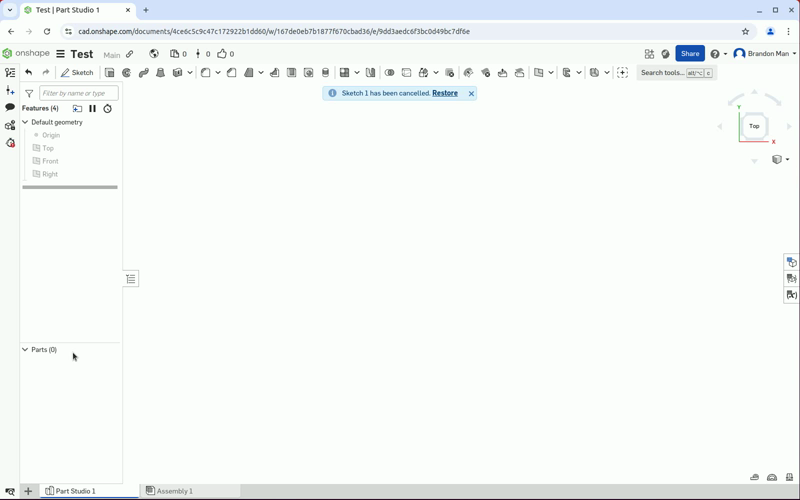
key(up)
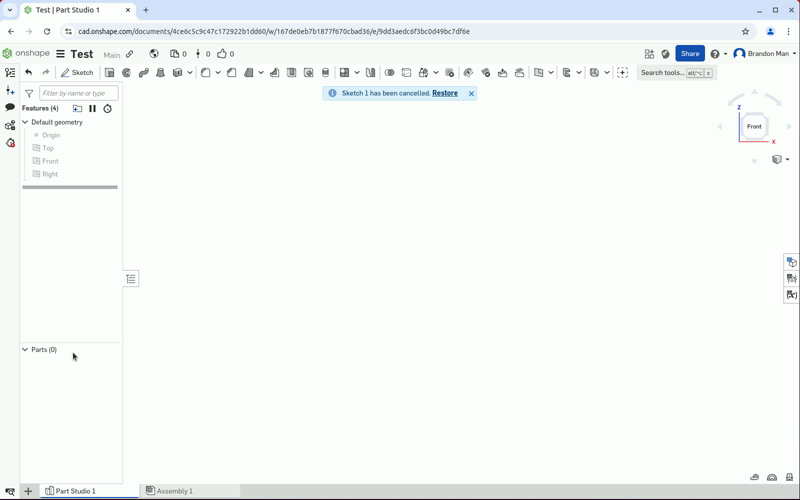
key_up(shift)
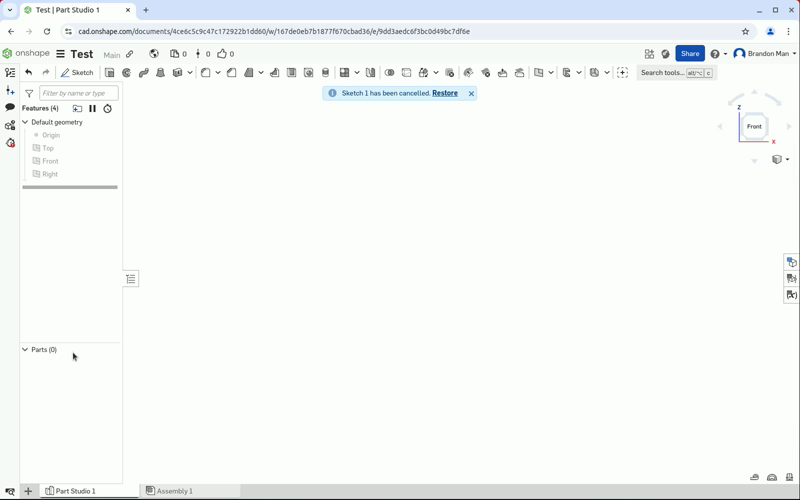
mouse_move(73, 352)
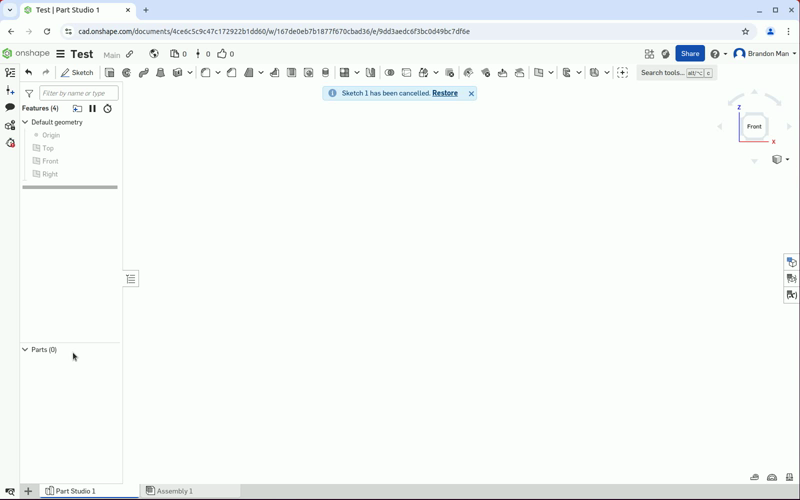
key(shift+y)
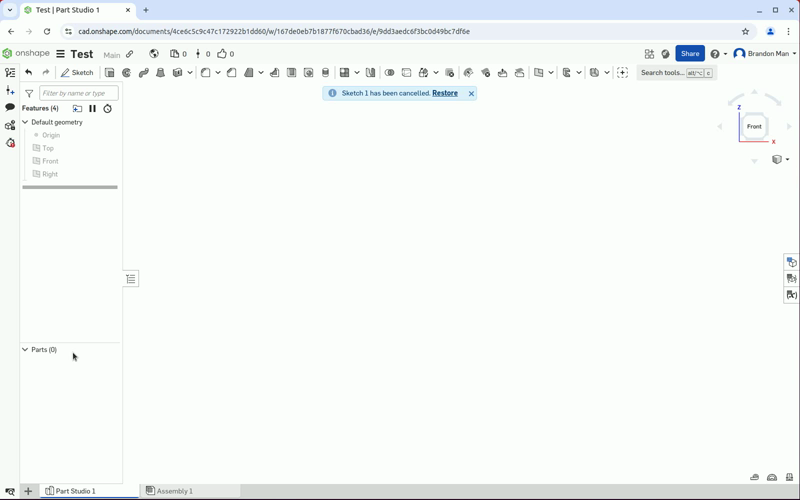
key(shift+s)
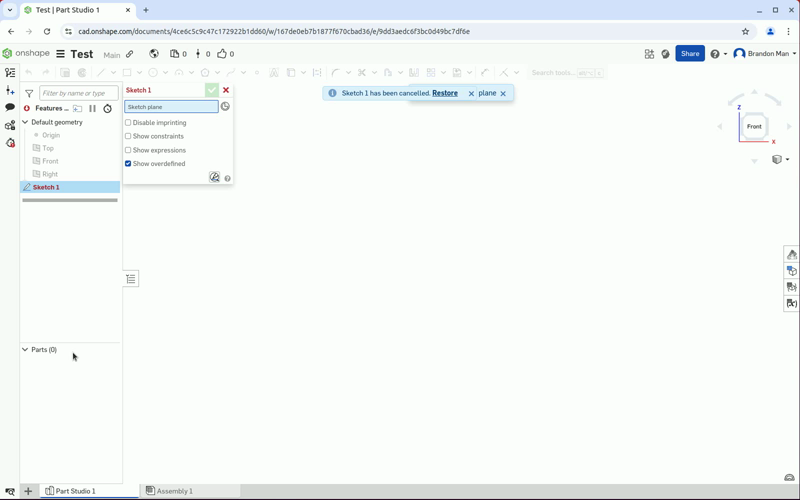
mouse_move(73, 163)
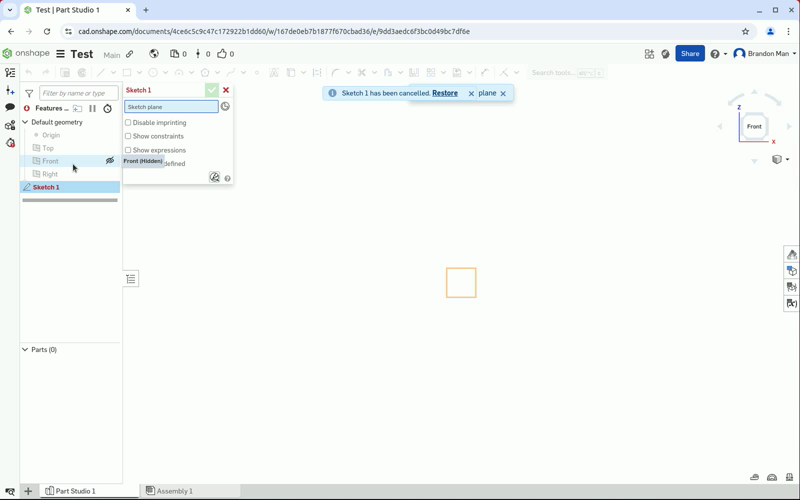
click(73, 163)
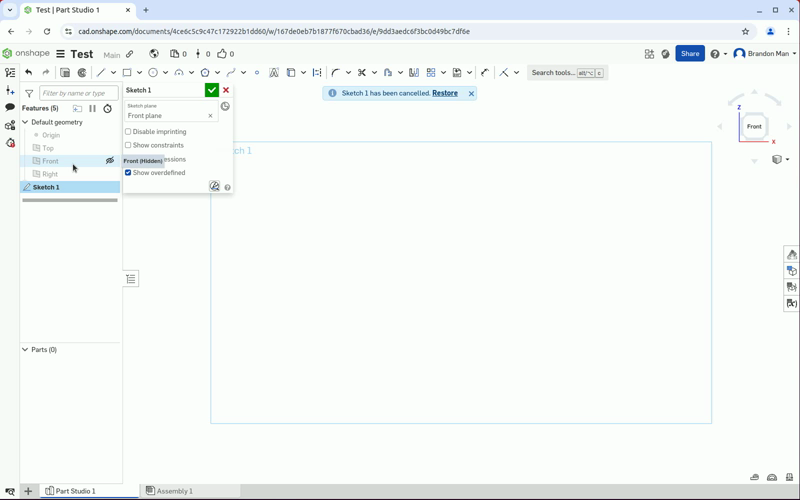
mouse_move(73, 352)
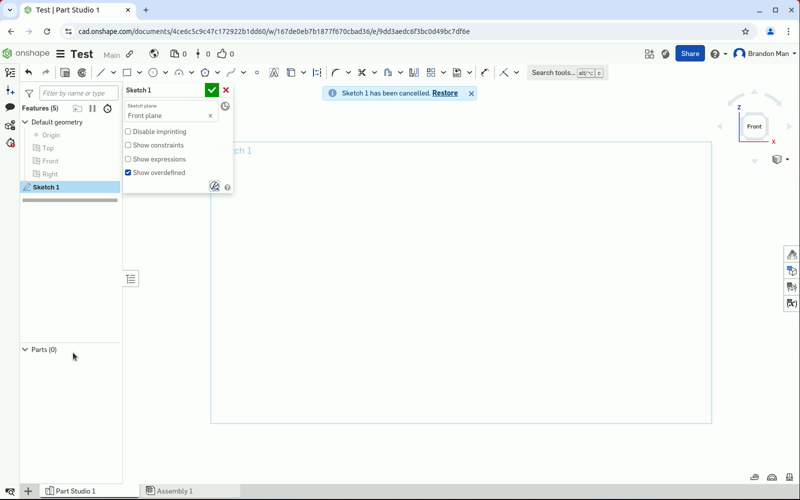
key(y)
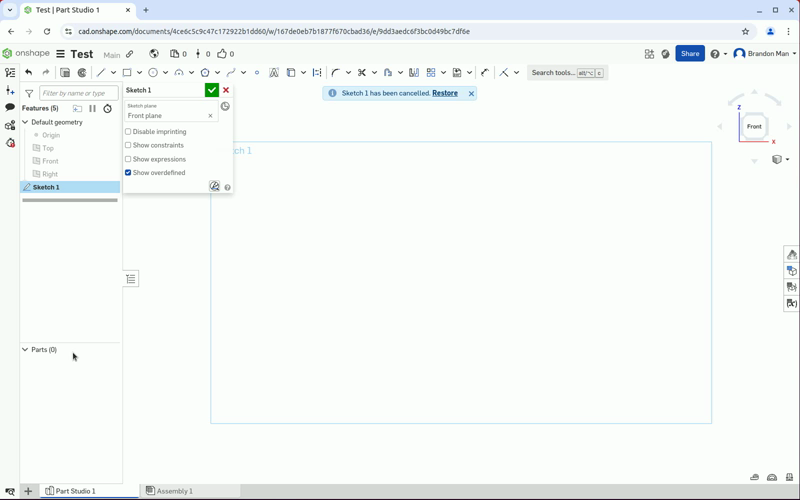
key(c)
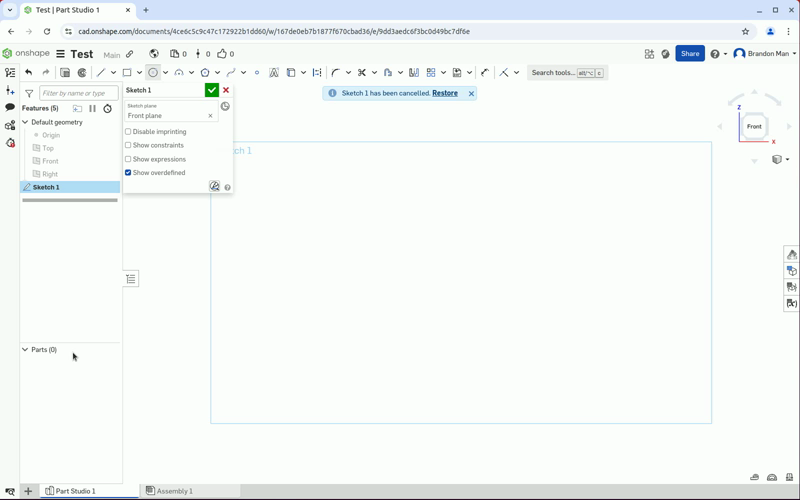
key_down(shift)
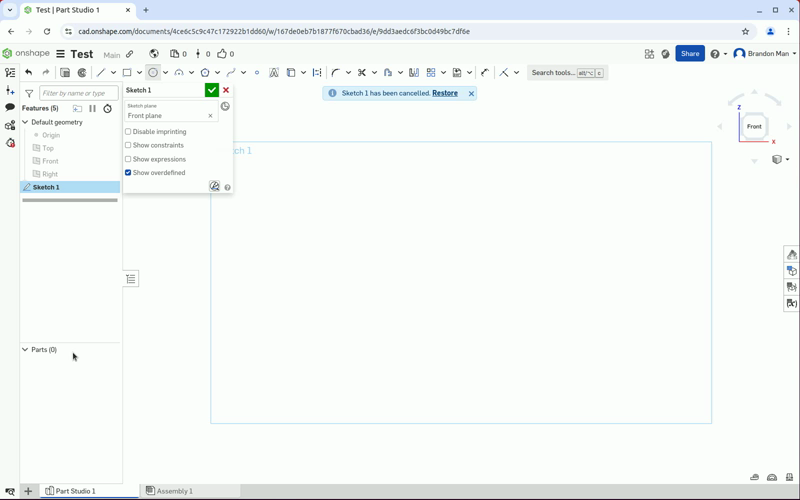
mouse_move(413, 238)
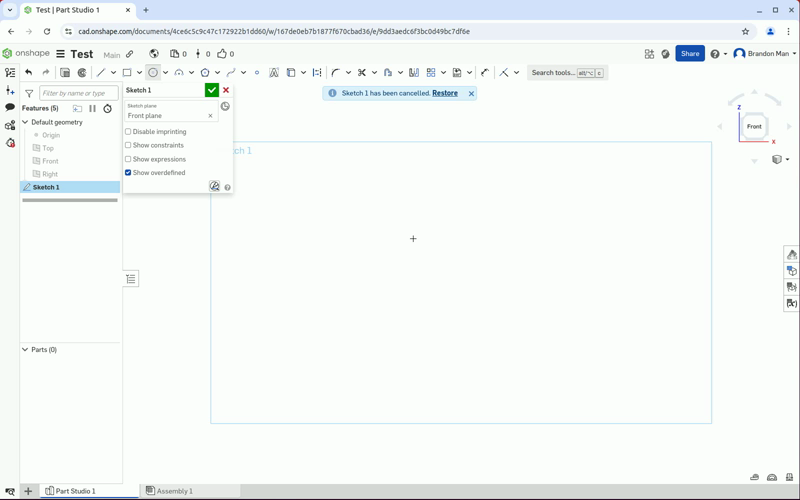
click(413, 238)
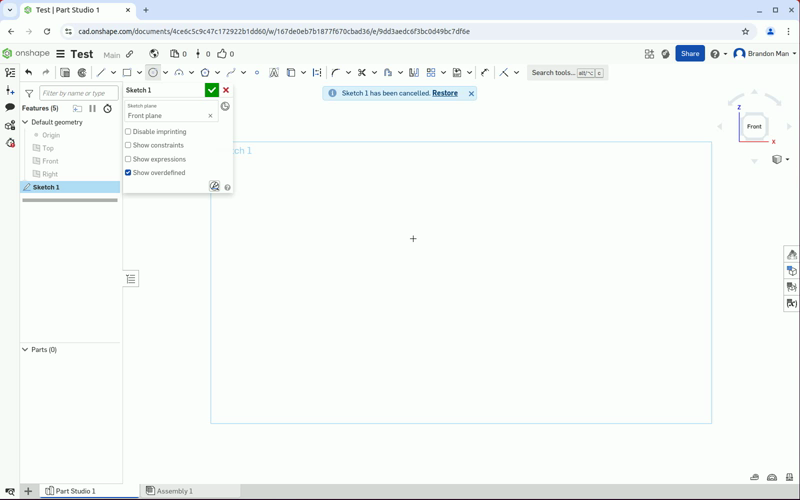
key_up(shift)
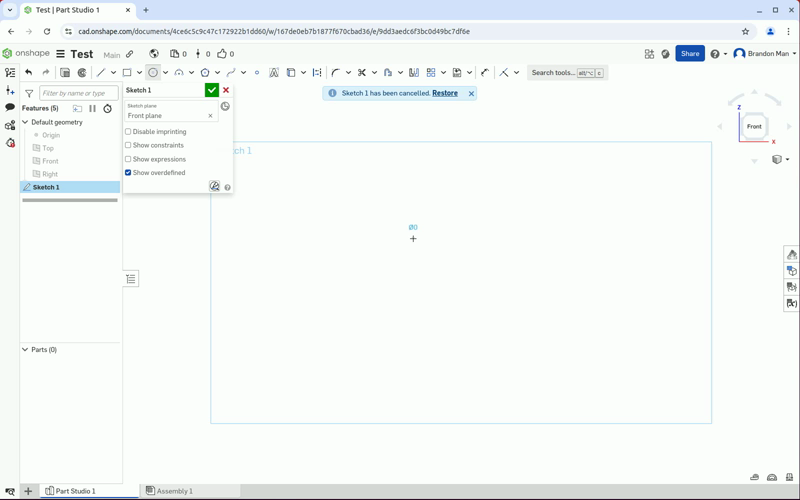
mouse_move(451, 238)
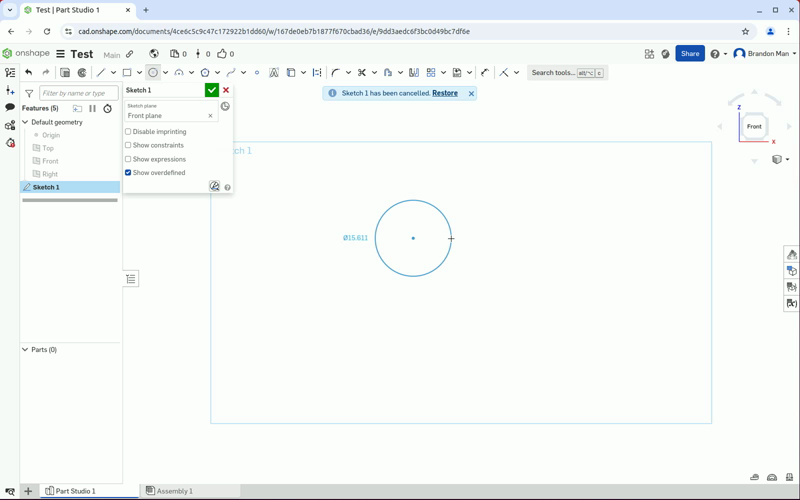
click(451, 238)
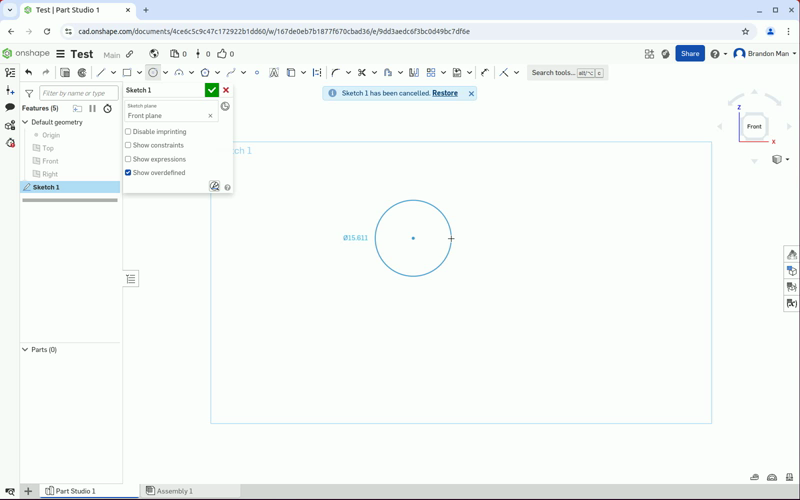
key(esc)
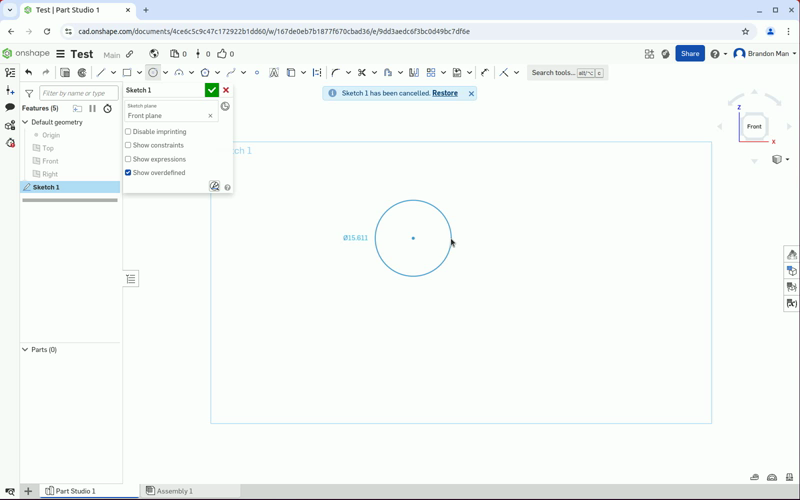
mouse_move(412, 244)
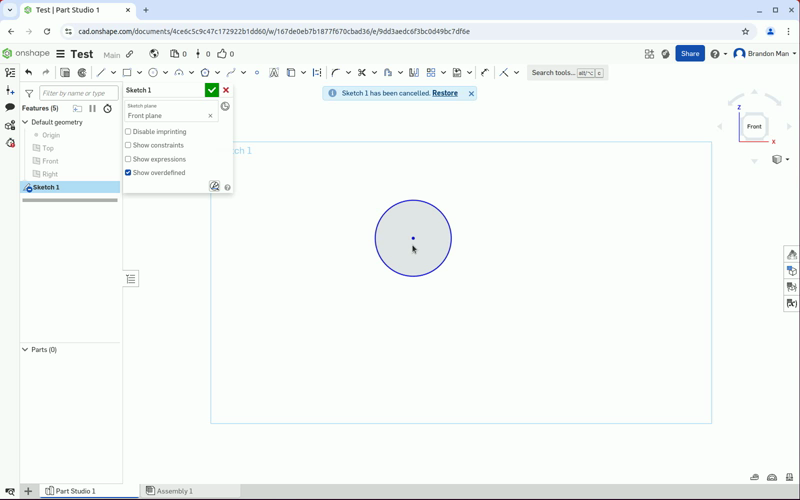
click(412, 244)
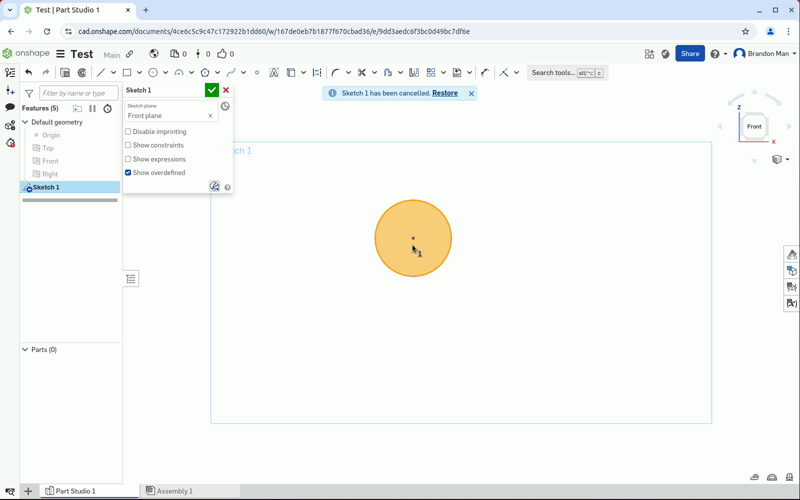
mouse_move(73, 352)
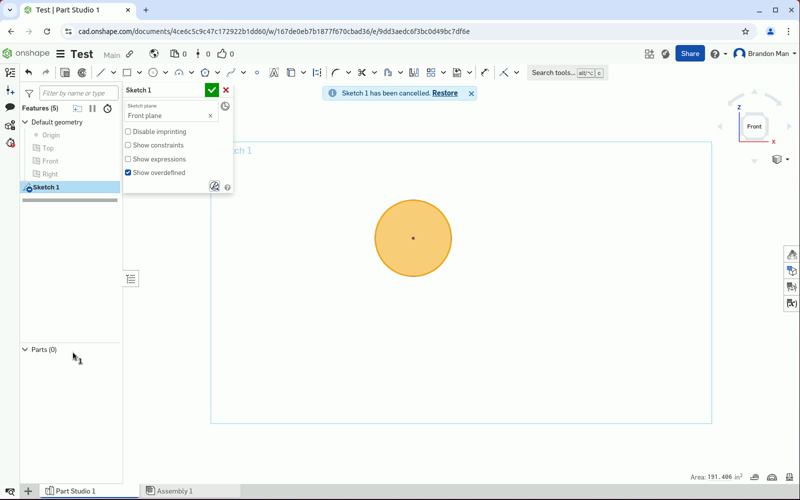
key(shift+y)
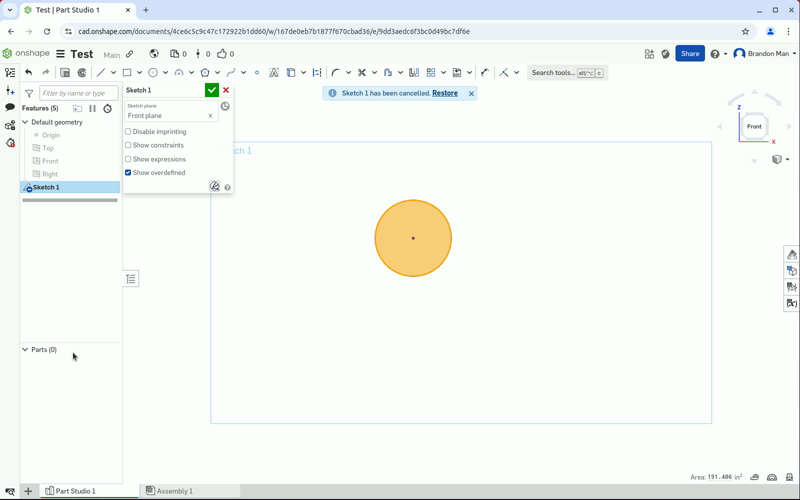
key(shift+e)
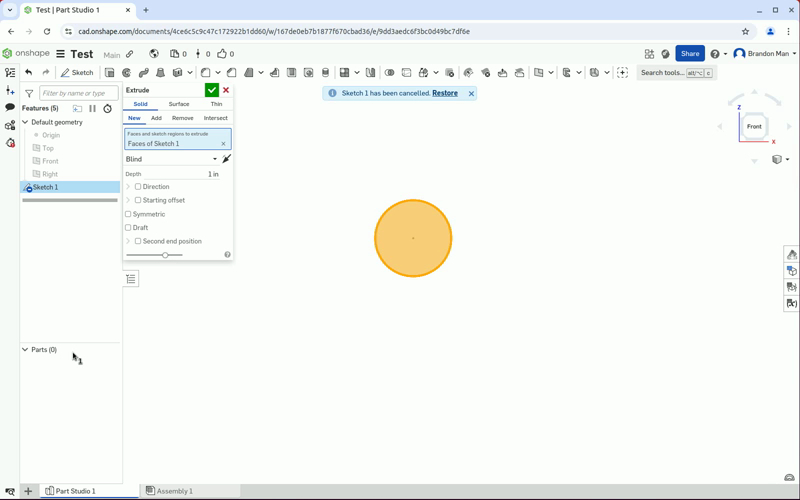
mouse_move(143, 106)
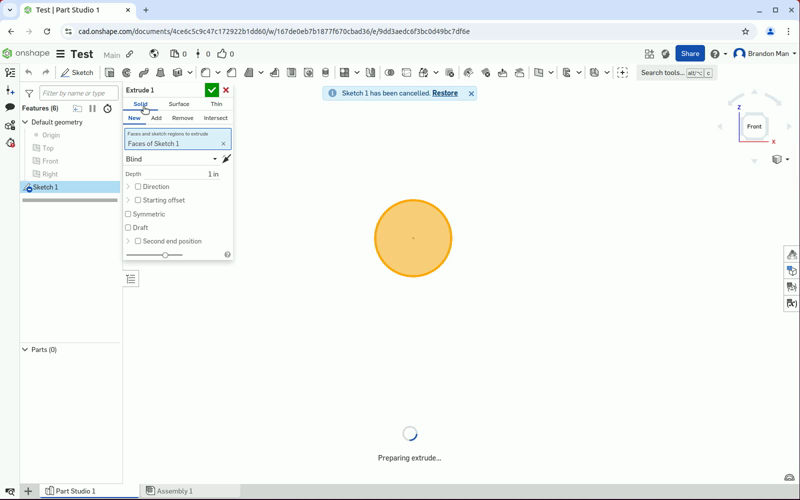
click(143, 106)
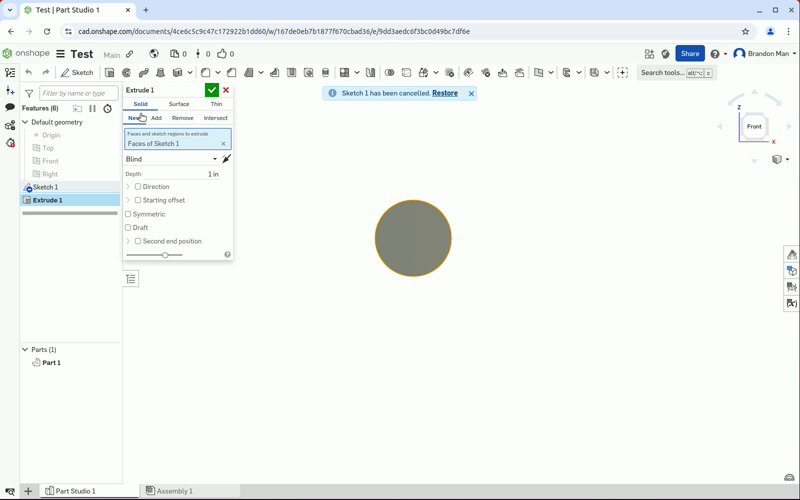
mouse_move(137, 120)
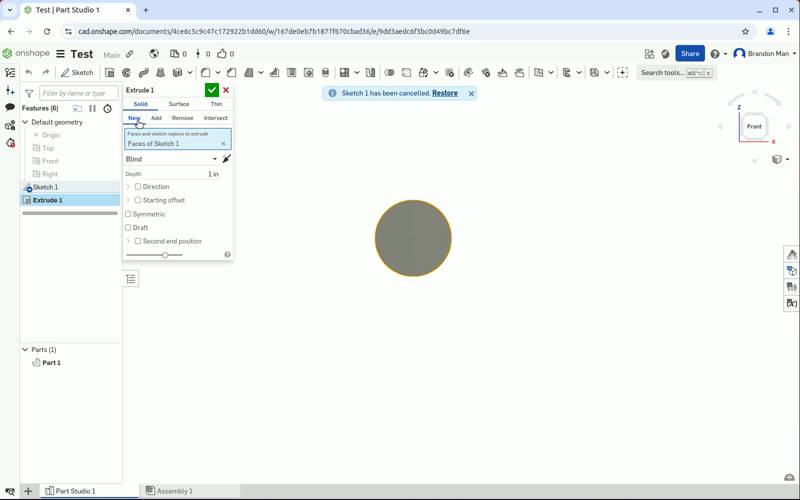
click(137, 120)
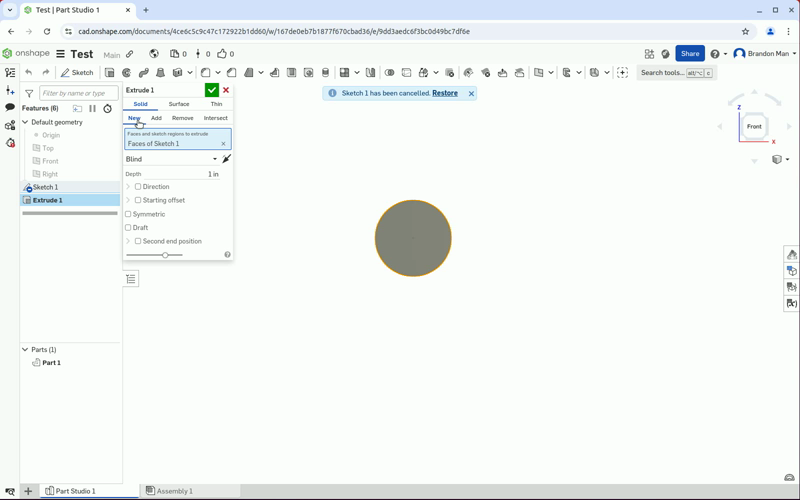
key(tab, 4)
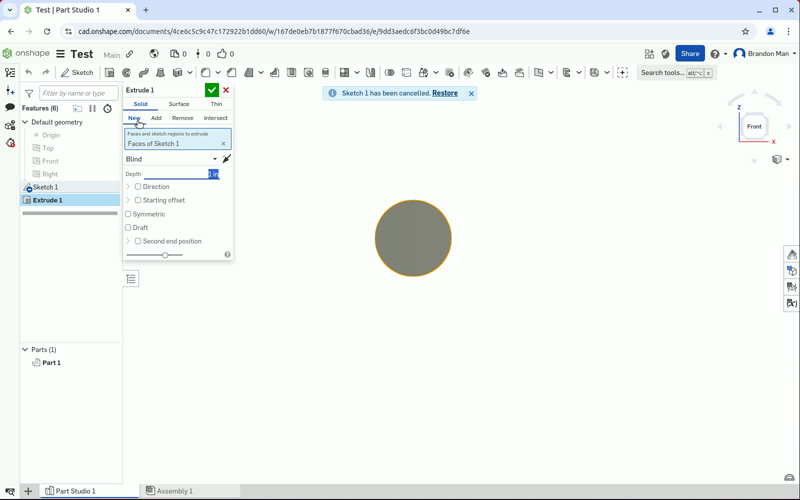
text(8.666)
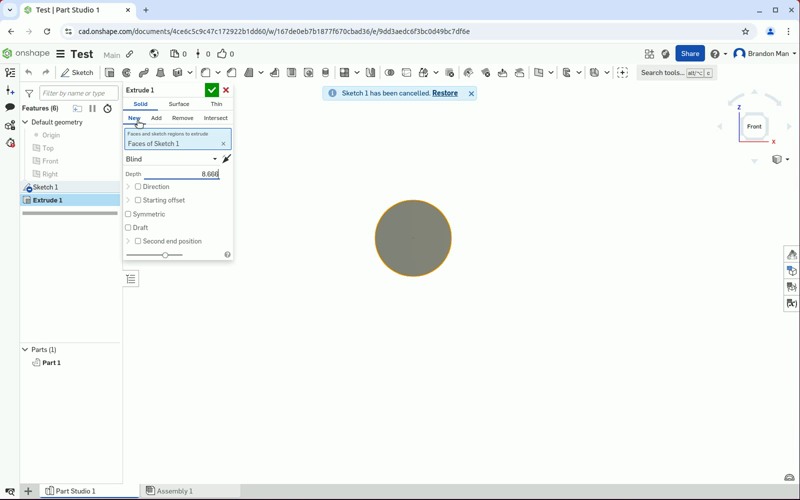
key(enter)
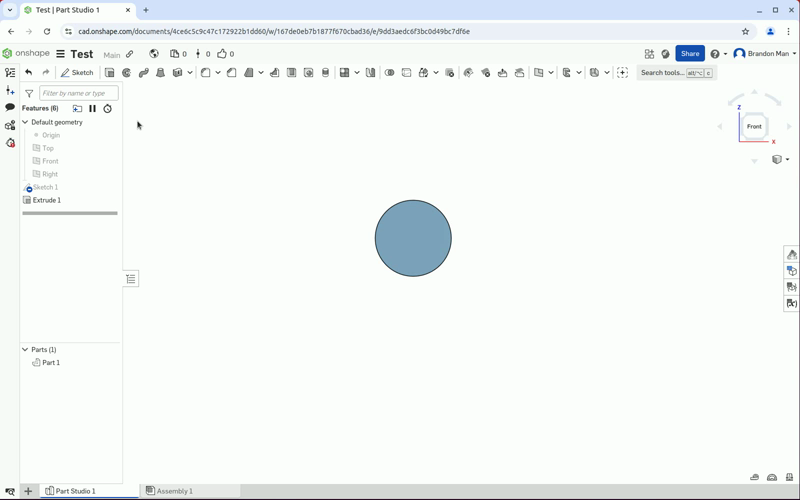
key(shift+h)
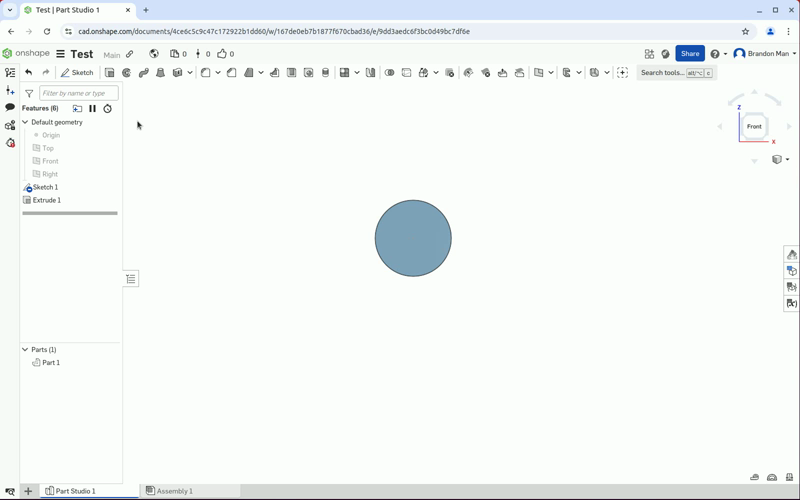
key(shift+h)
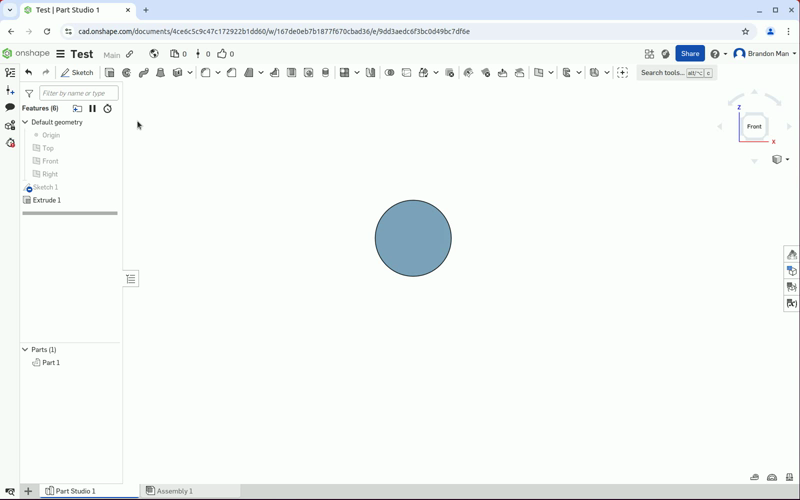
mouse_move(73, 189)
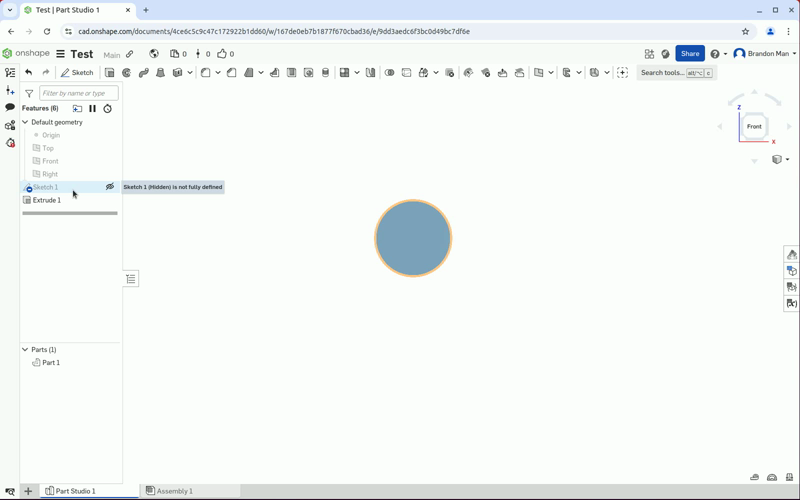
click(73, 189)
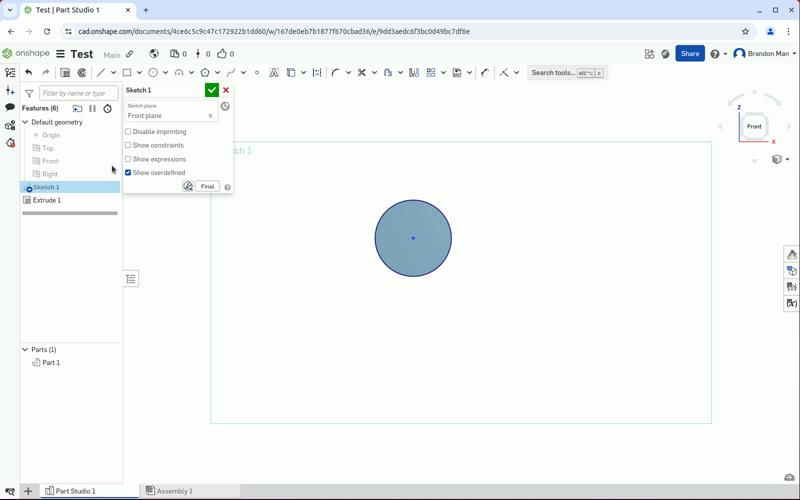
mouse_move(229, 92)
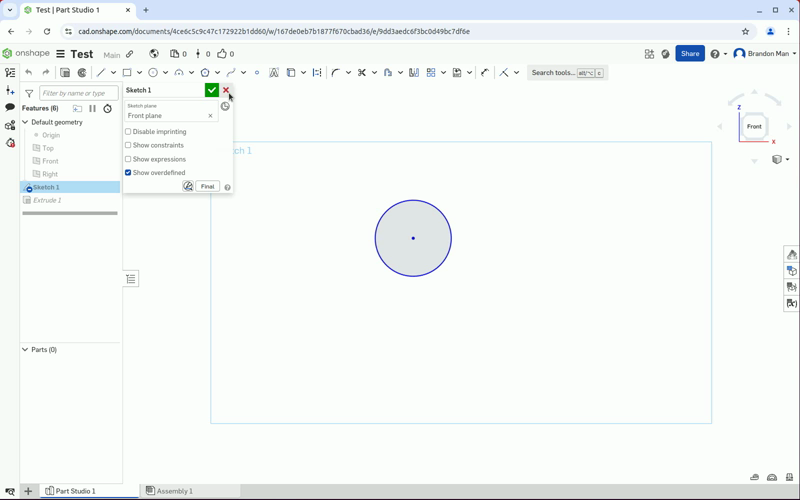
click(229, 92)
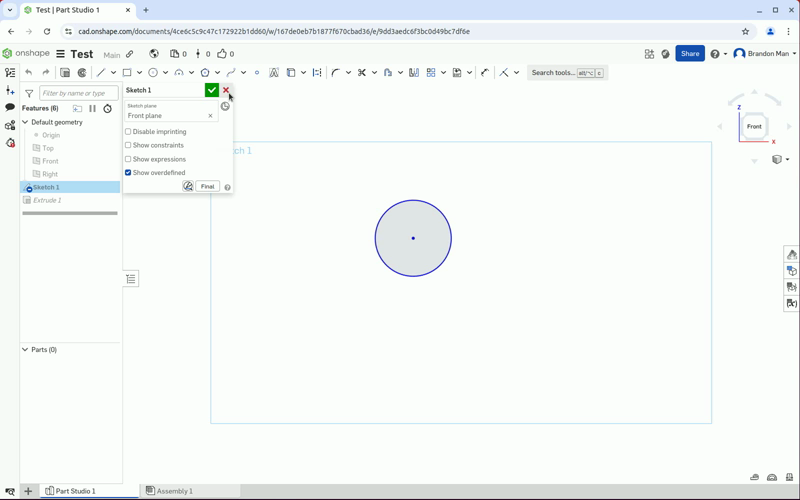
key(shift+s)
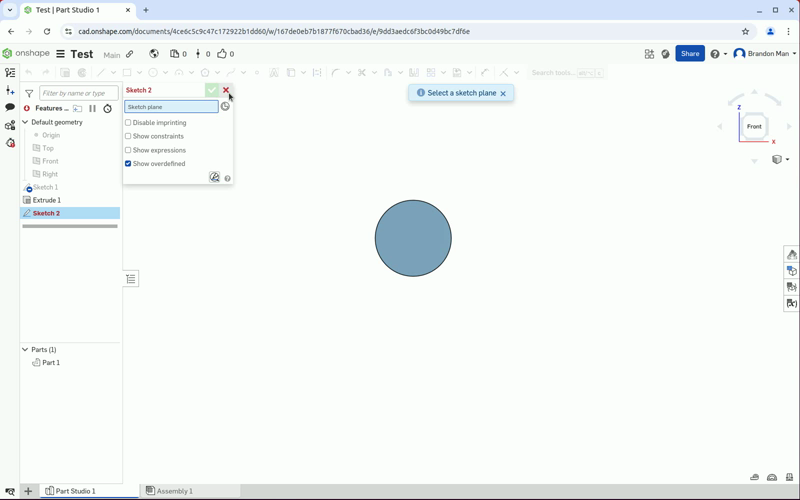
mouse_move(73, 163)
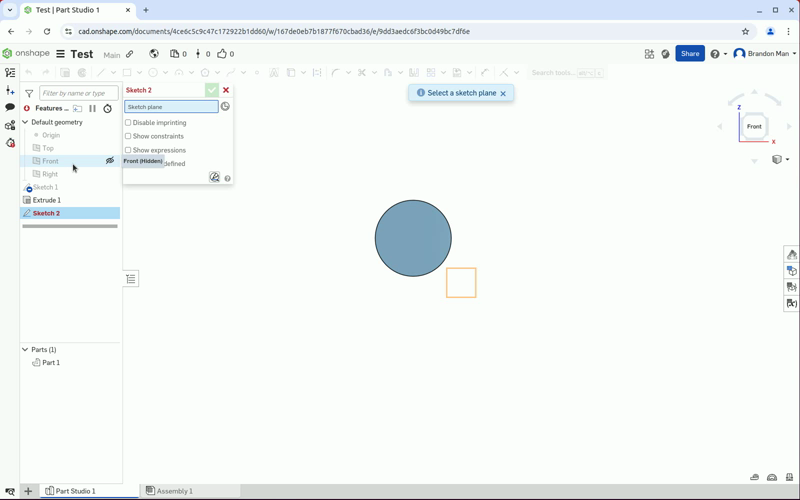
click(73, 163)
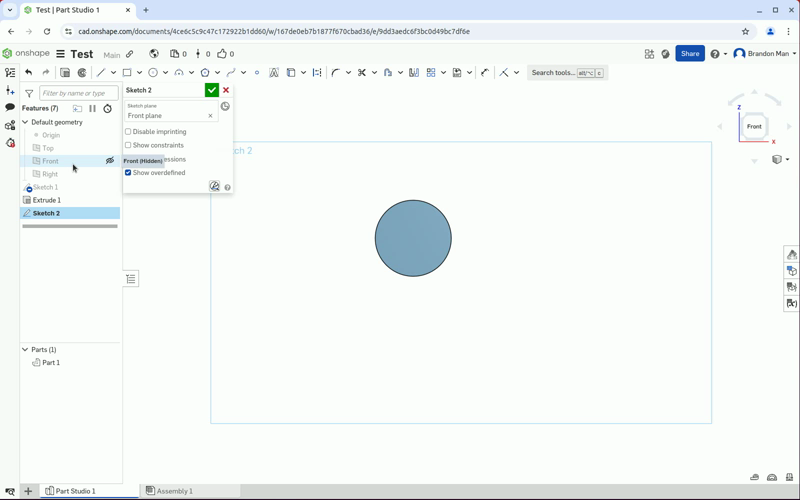
mouse_move(73, 352)
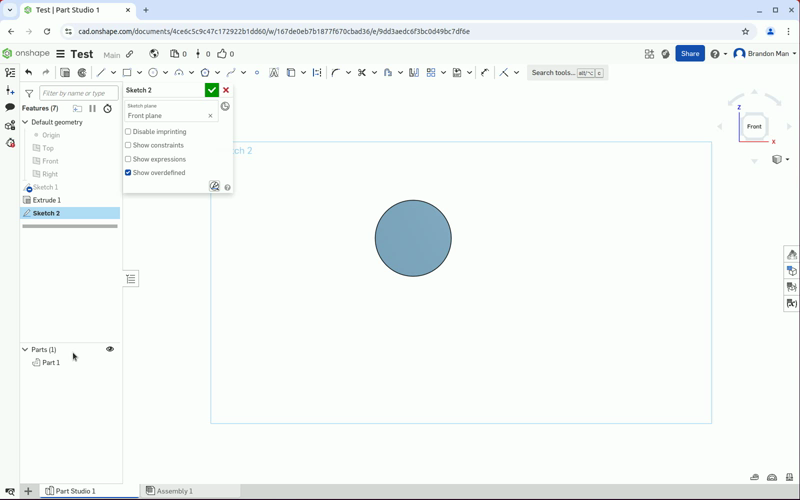
key(y)
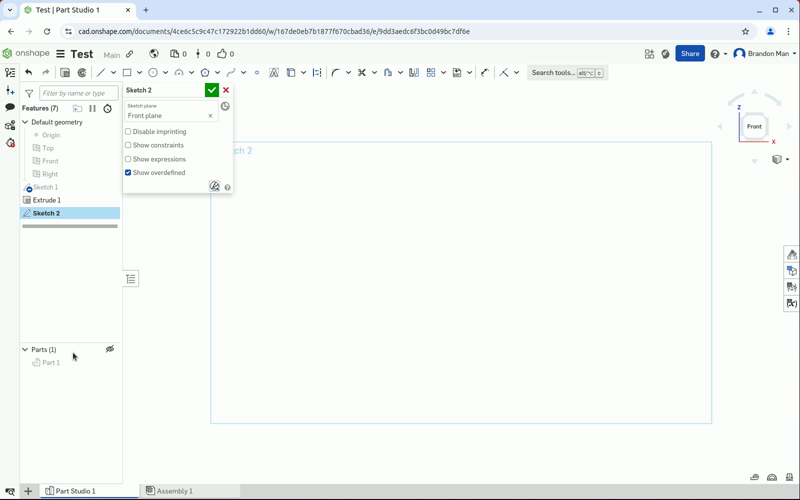
key(c)
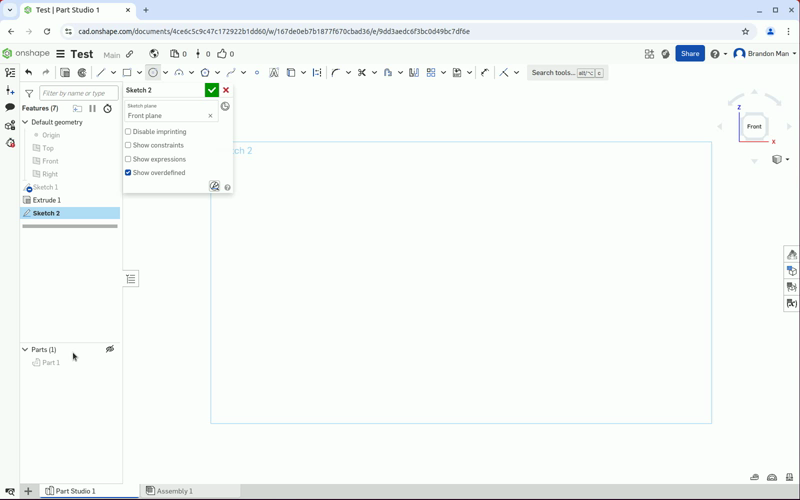
key_down(shift)
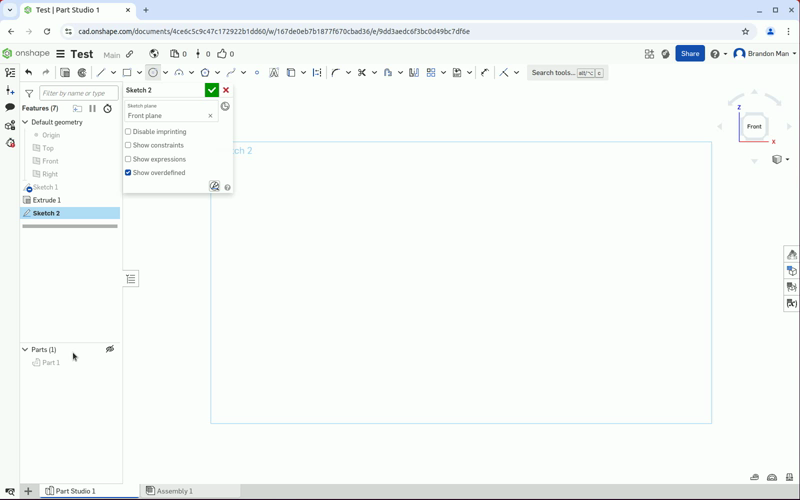
mouse_move(423, 200)
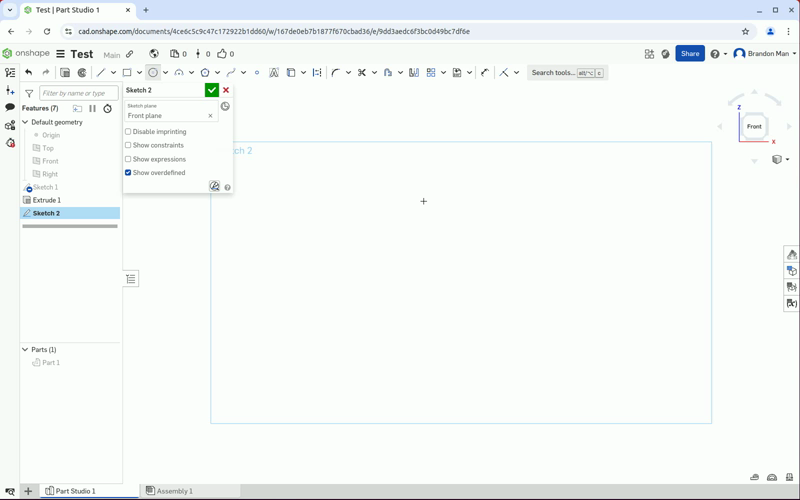
click(423, 200)
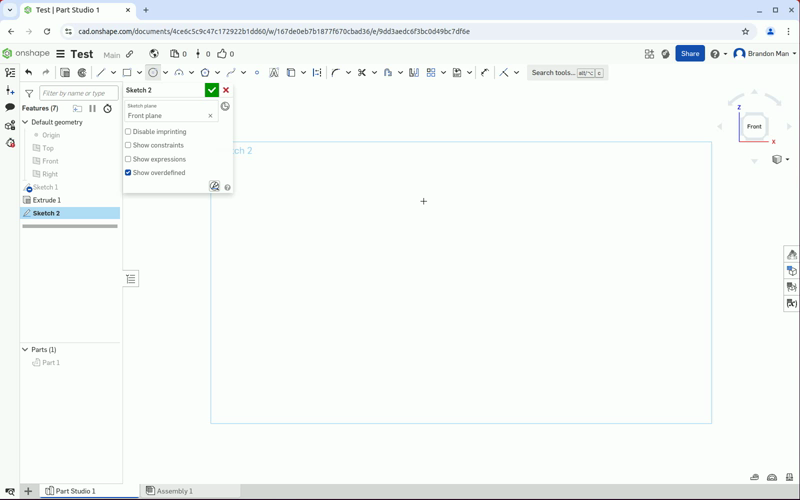
key_up(shift)
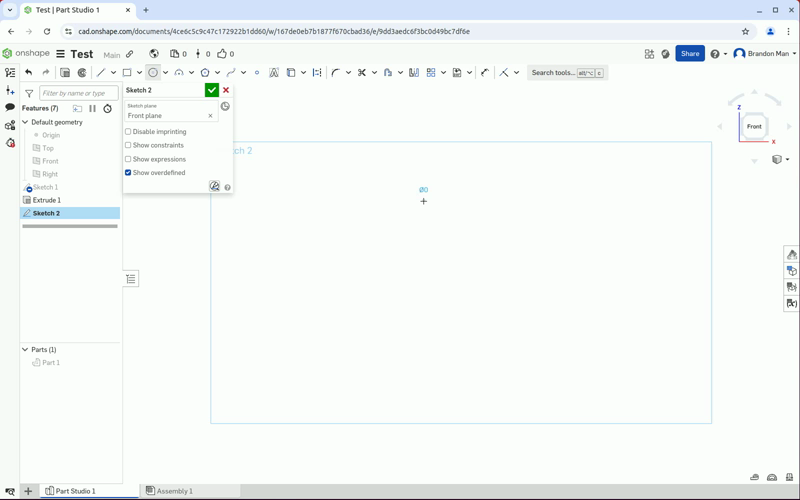
mouse_move(446, 200)
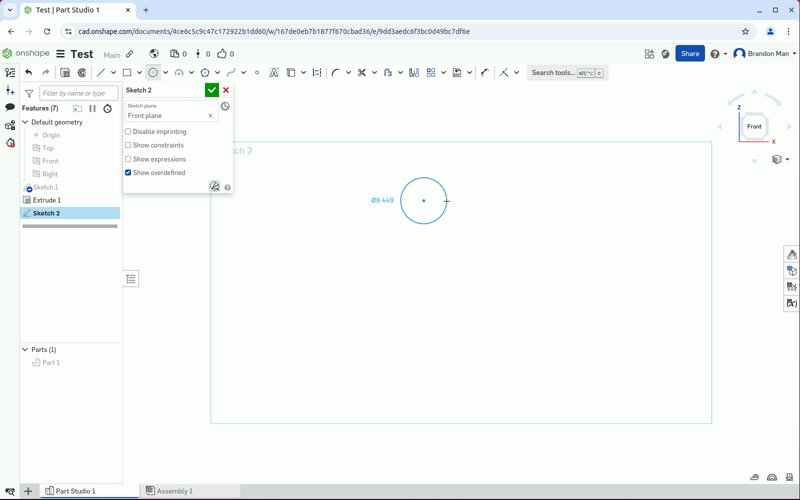
click(446, 200)
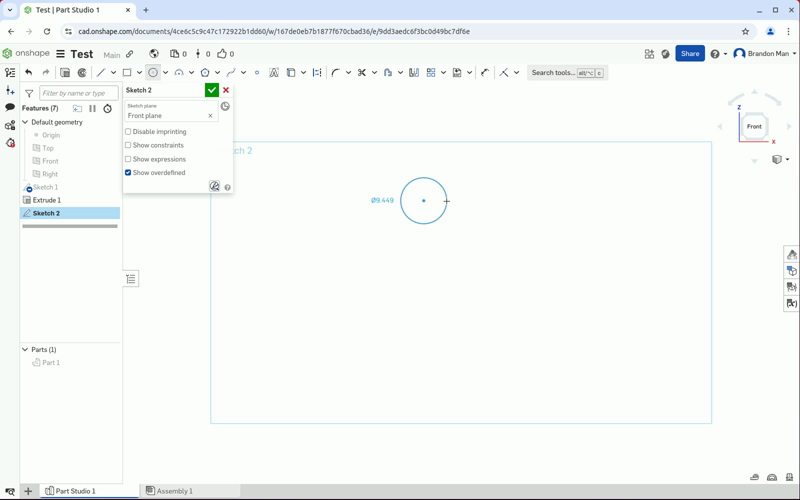
key(esc)
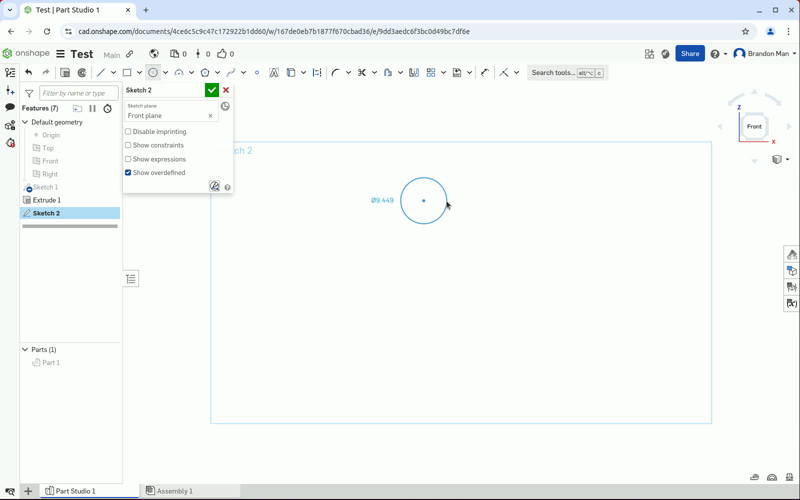
mouse_move(438, 209)
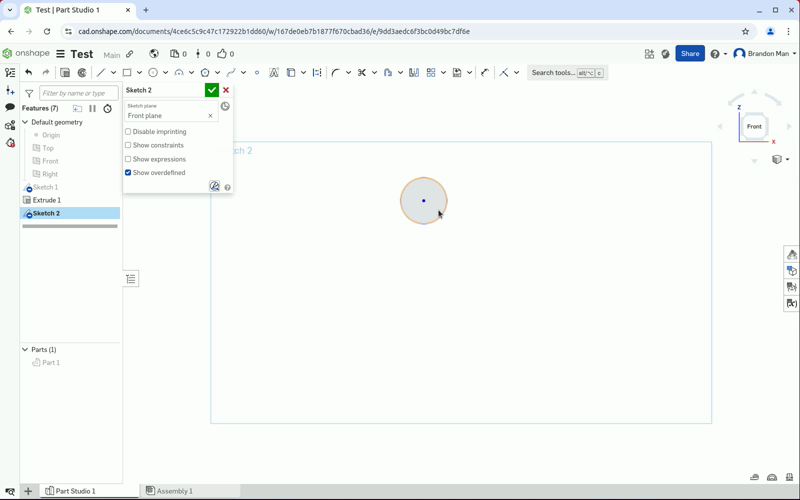
scroll(6)
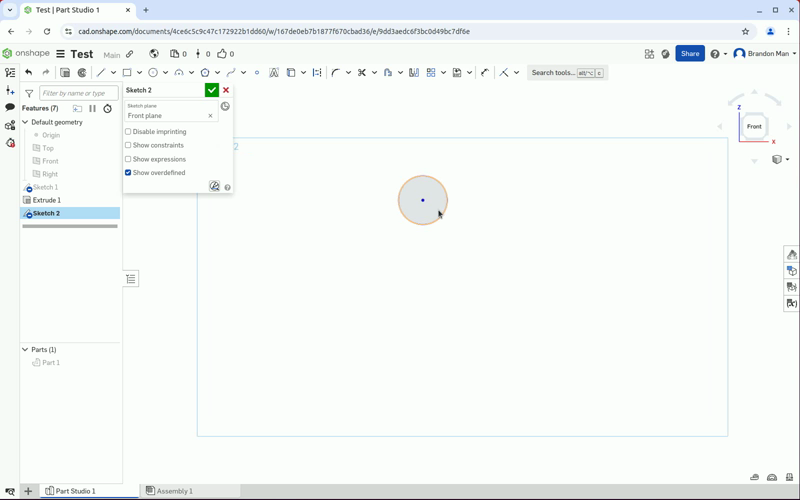
scroll(6)
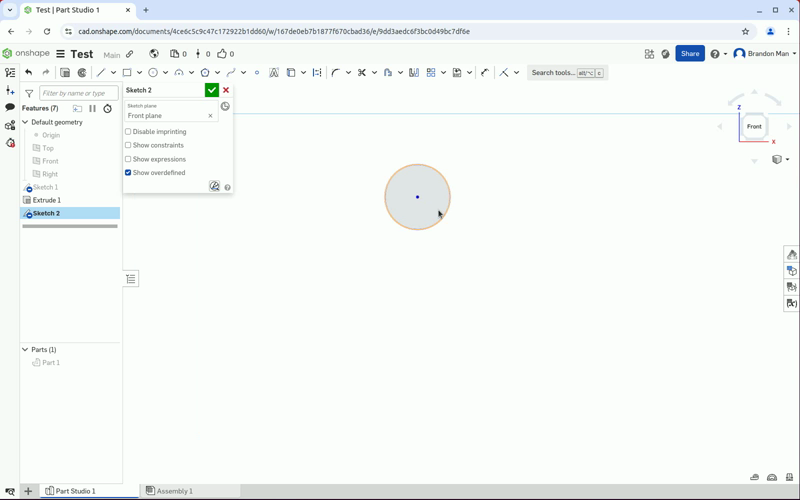
scroll(6)
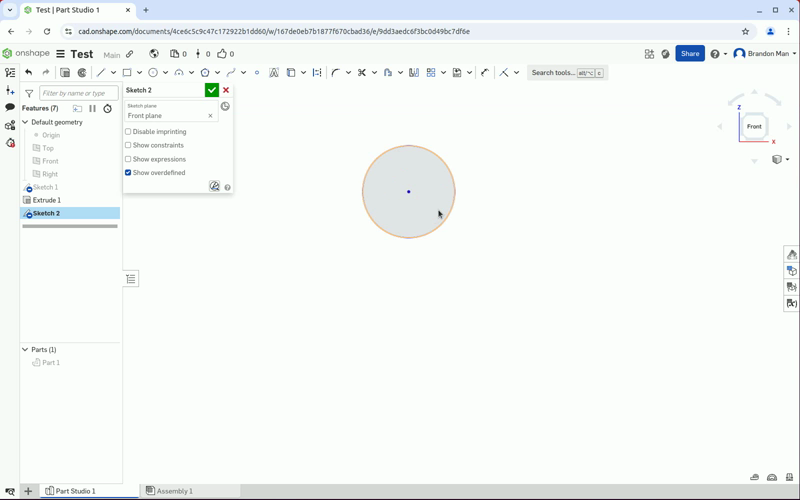
scroll(6)
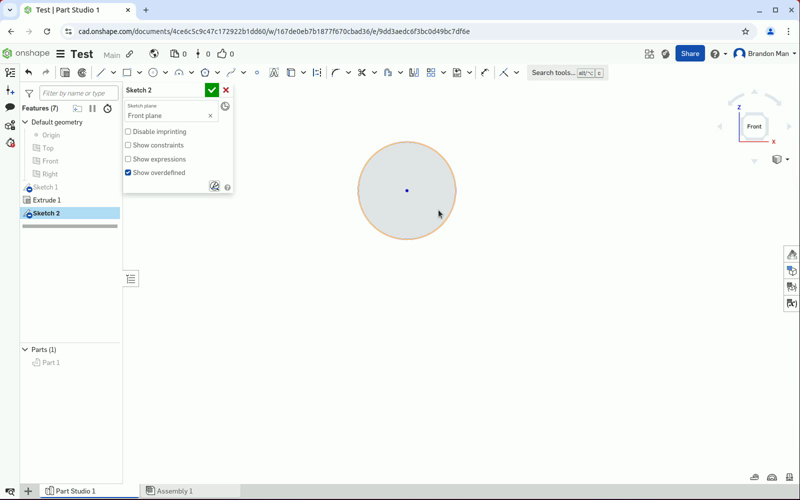
scroll(6)
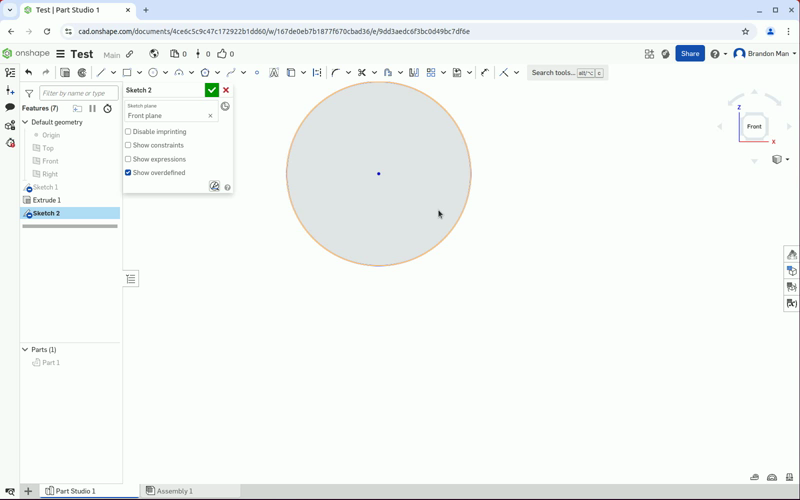
scroll(6)
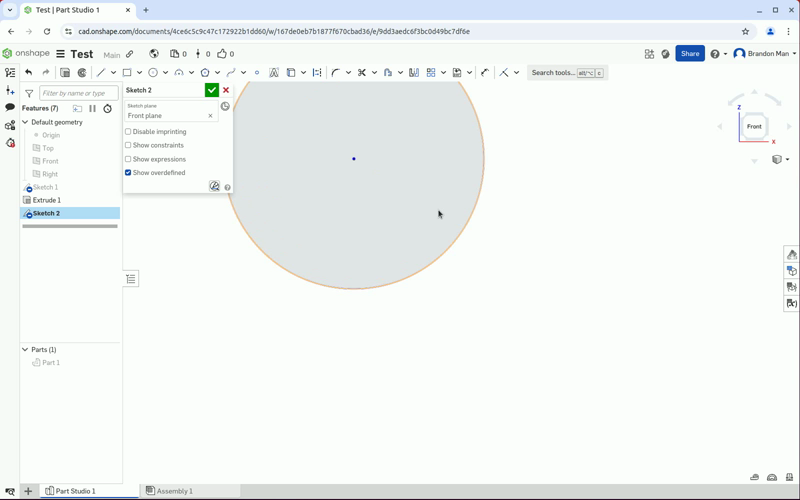
scroll(6)
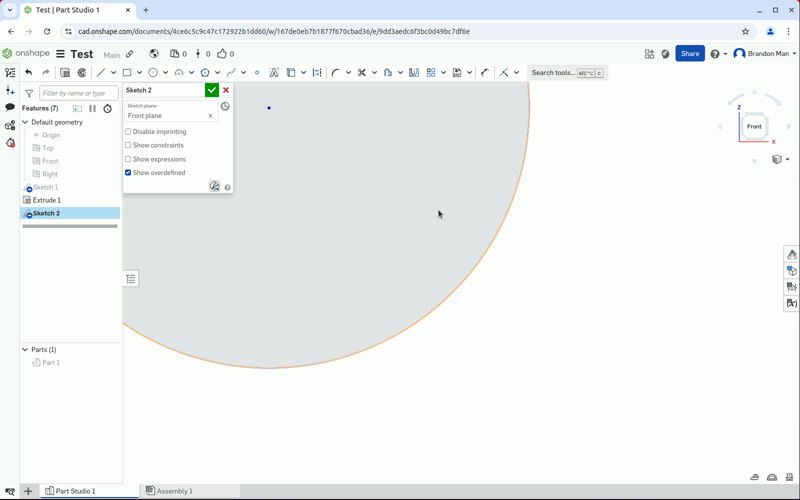
click(438, 209)
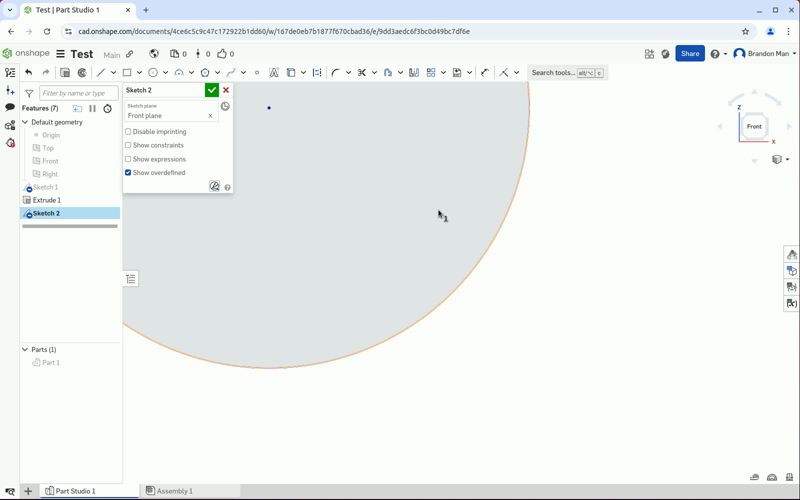
scroll(-6)
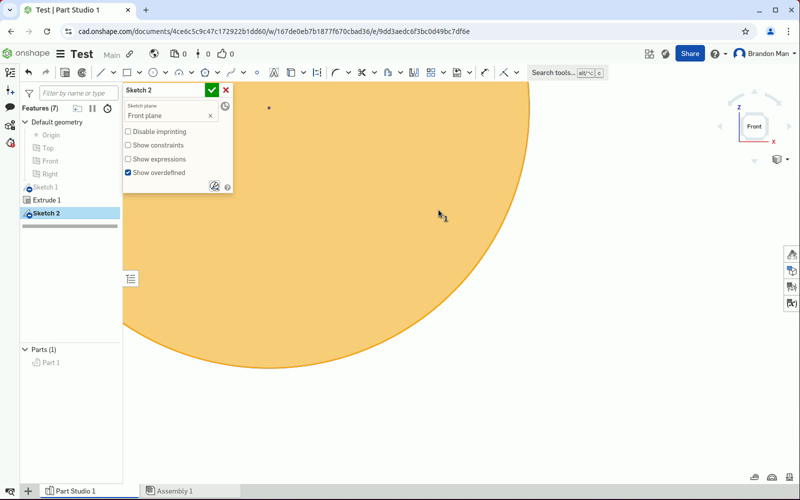
scroll(-6)
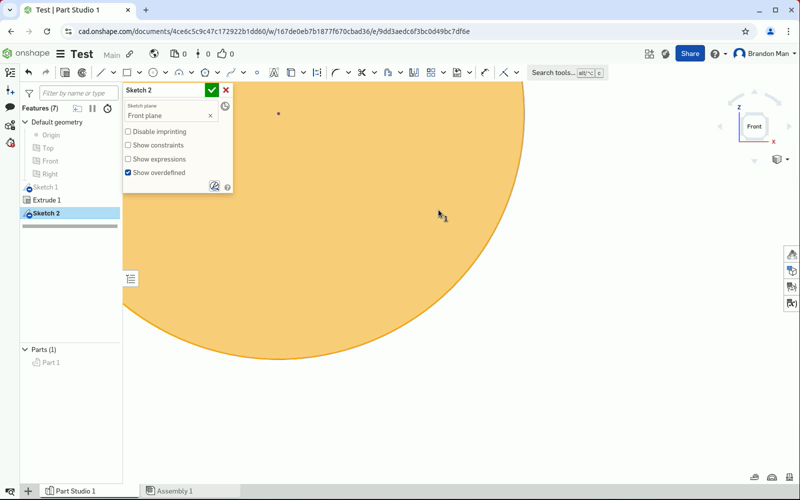
scroll(-6)
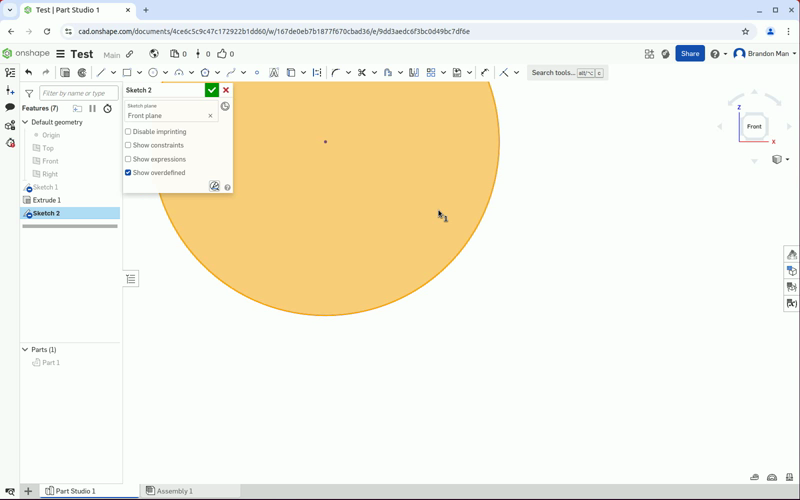
scroll(-6)
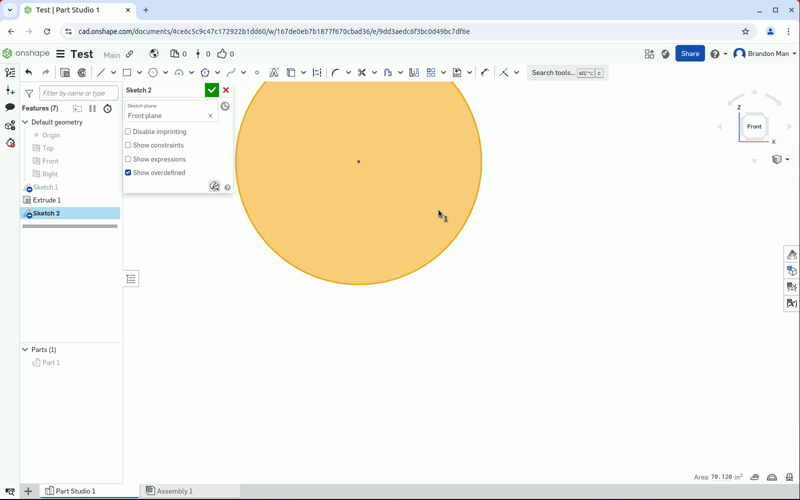
scroll(-6)
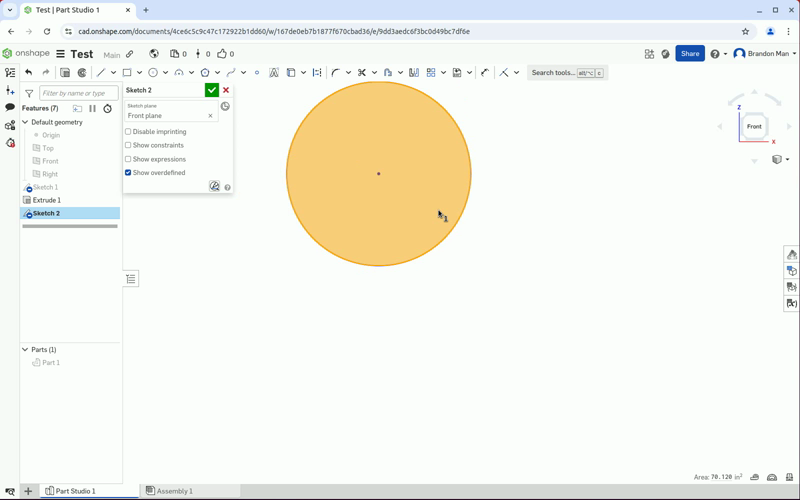
scroll(-6)
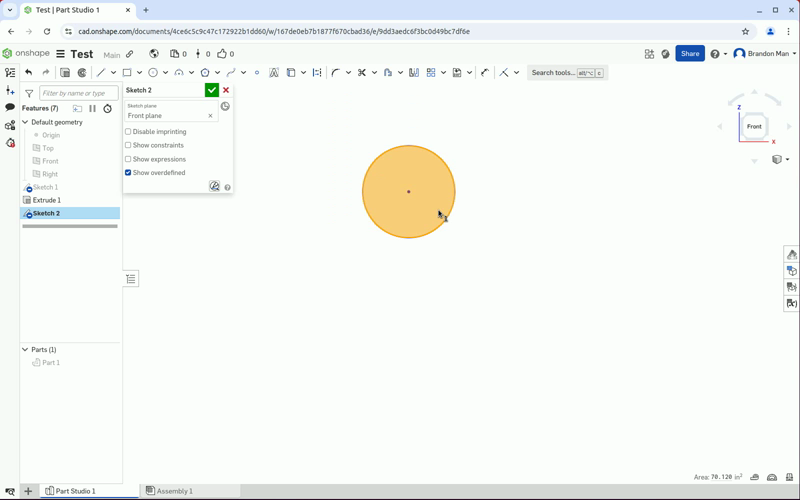
scroll(-6)
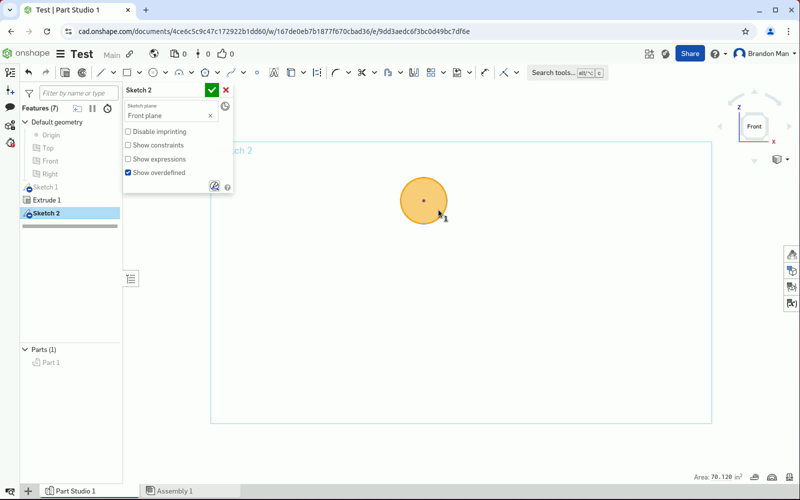
mouse_move(73, 352)
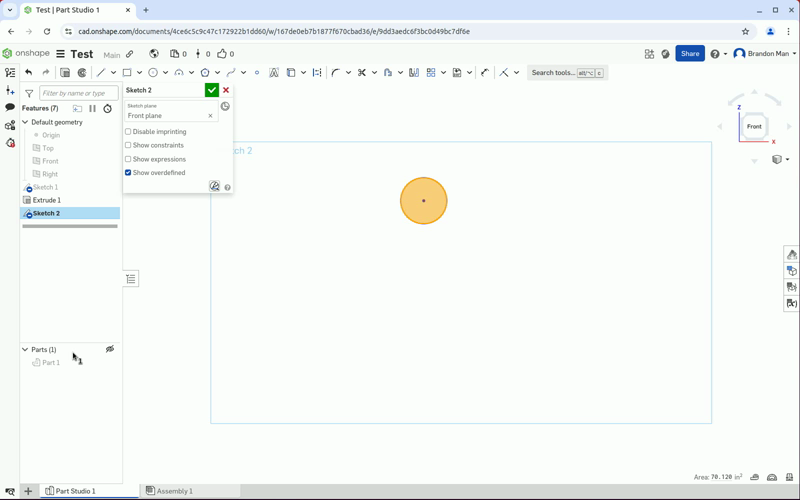
key(shift+y)
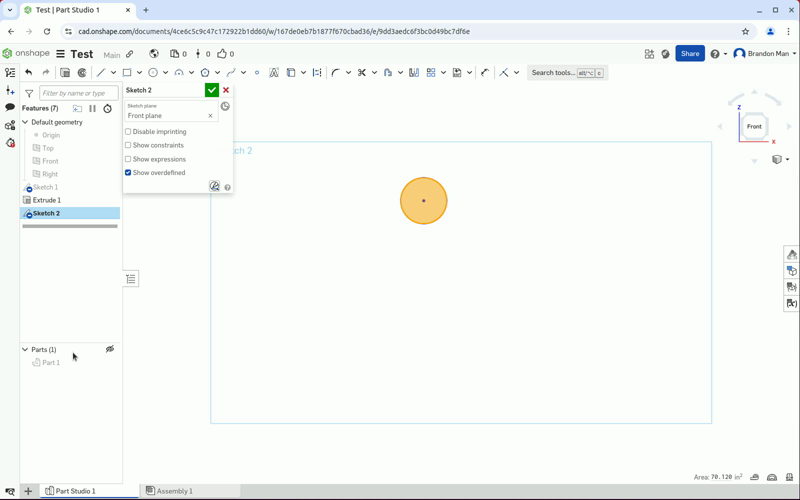
key(shift+e)
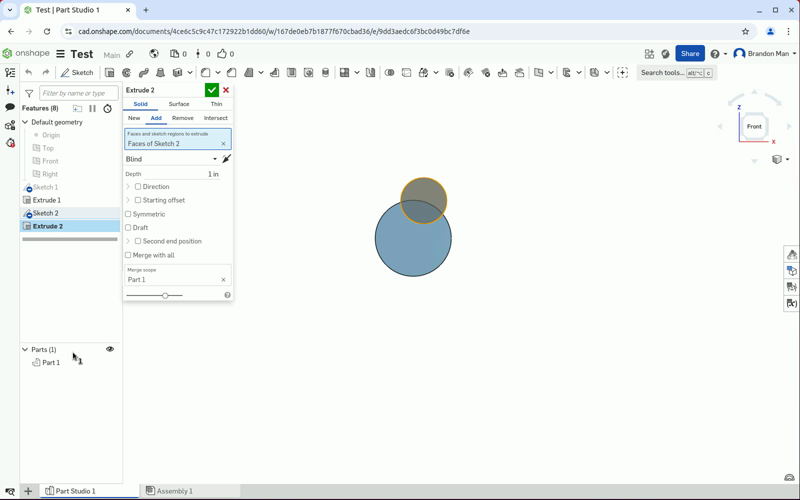
mouse_move(143, 106)
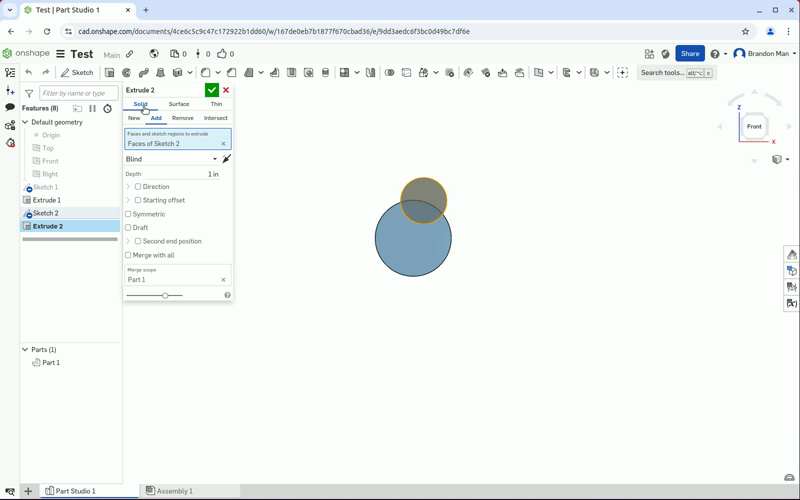
click(143, 106)
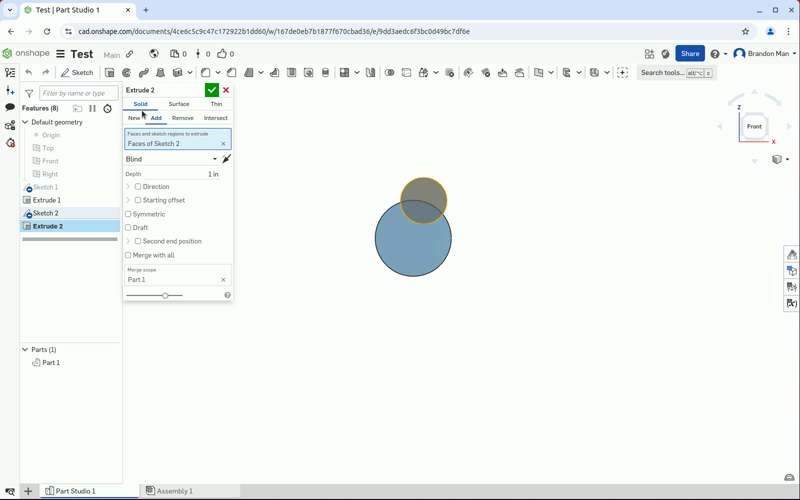
mouse_move(137, 120)
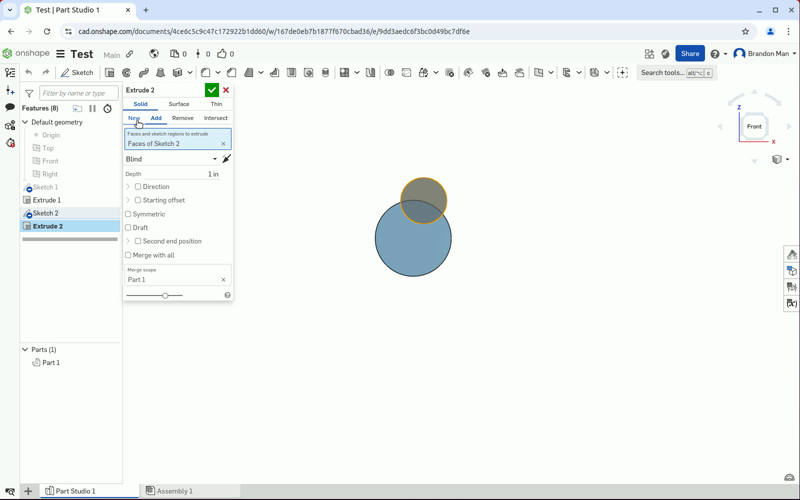
click(137, 120)
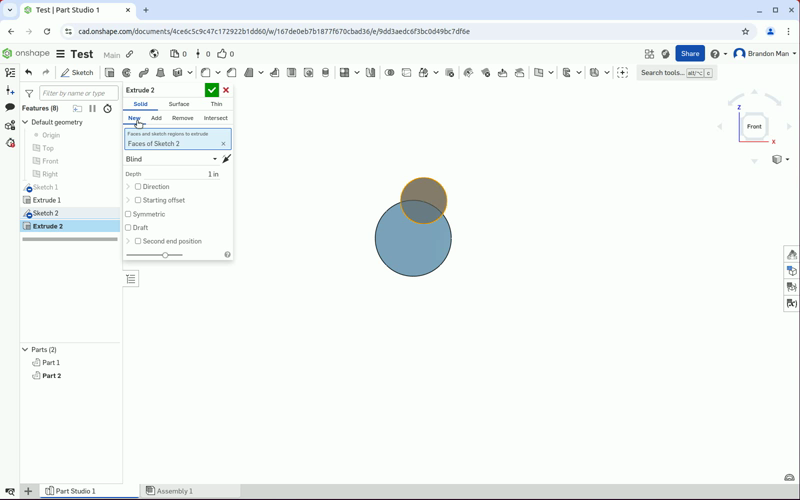
key(tab, 4)
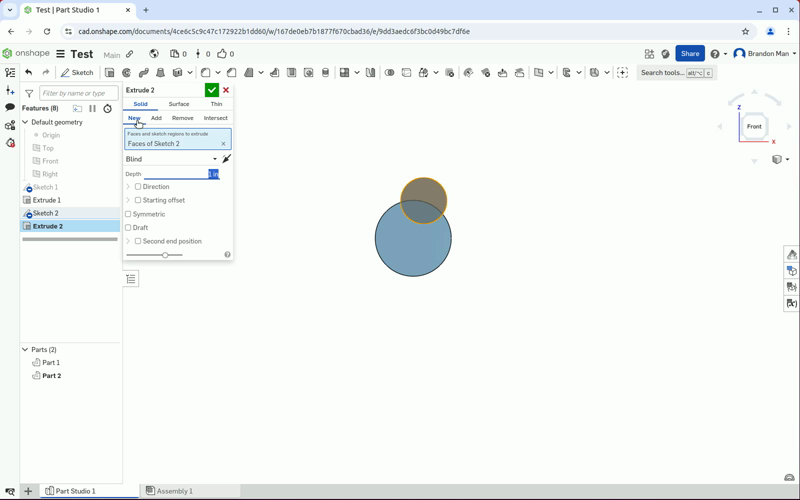
text(-23.108)
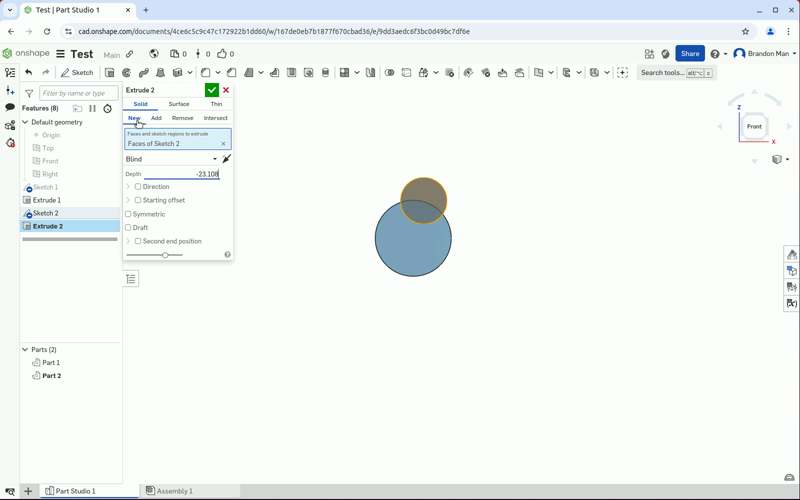
key(enter)
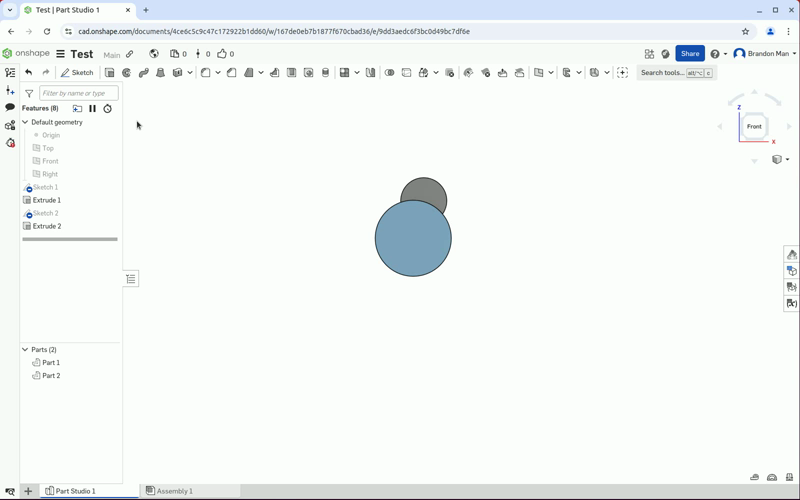
key(shift+h)
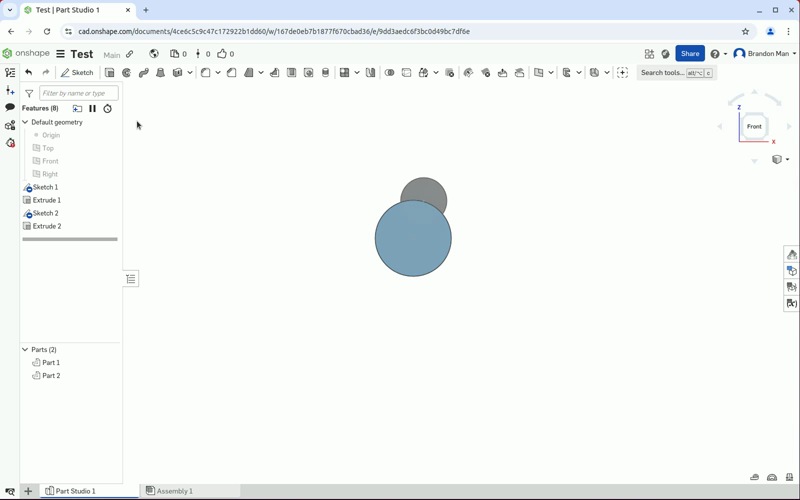
key(shift+h)
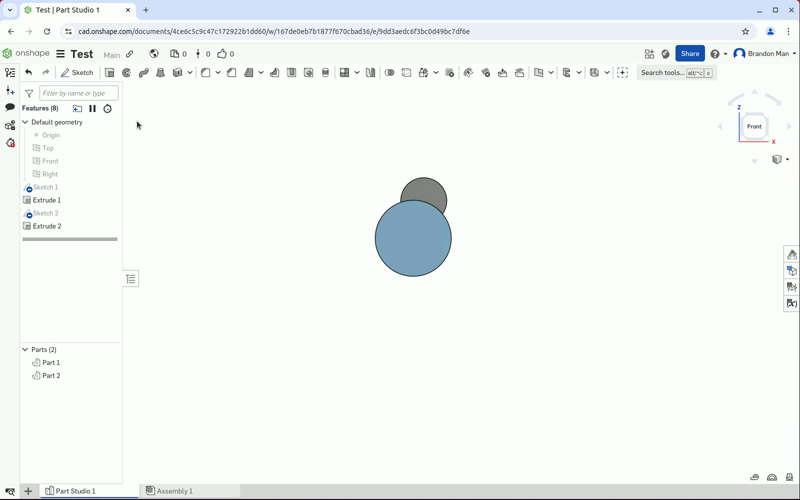
mouse_move(73, 189)
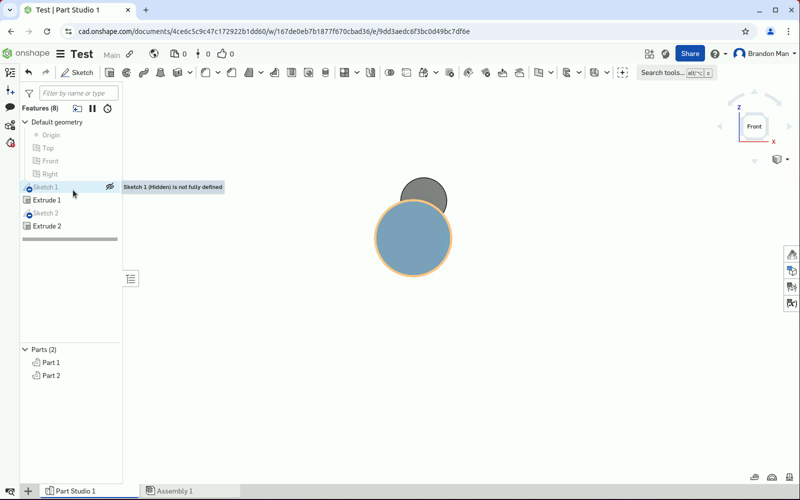
click(73, 189)
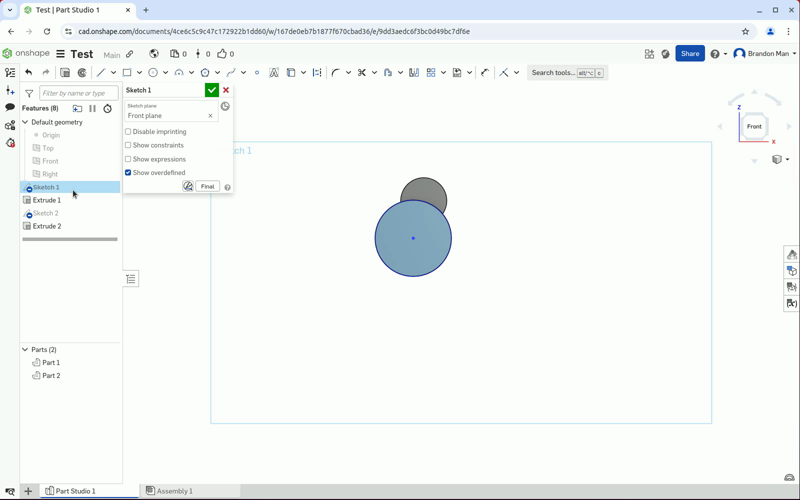
mouse_move(229, 92)
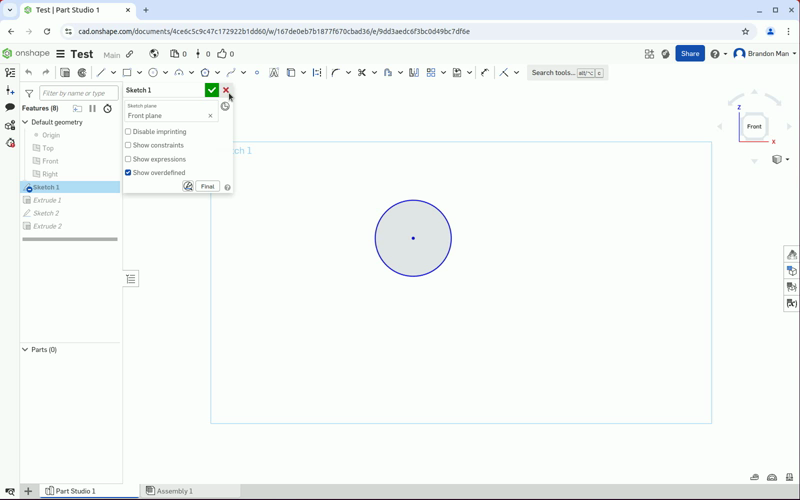
click(229, 92)
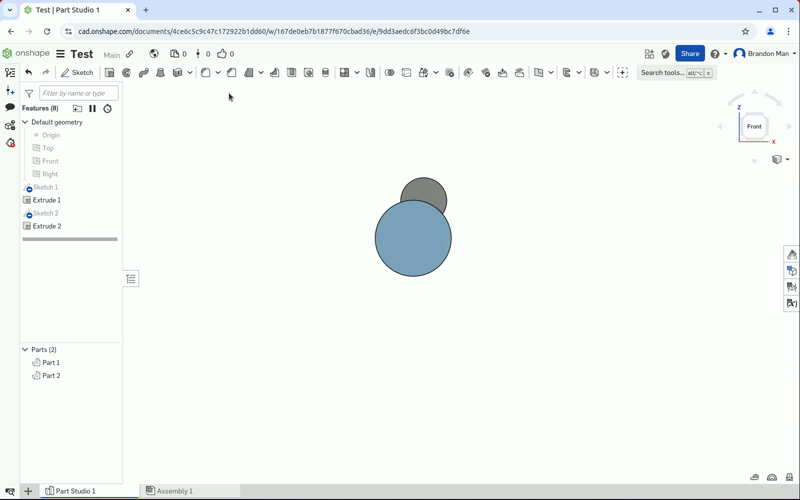
mouse_move(541, 75)
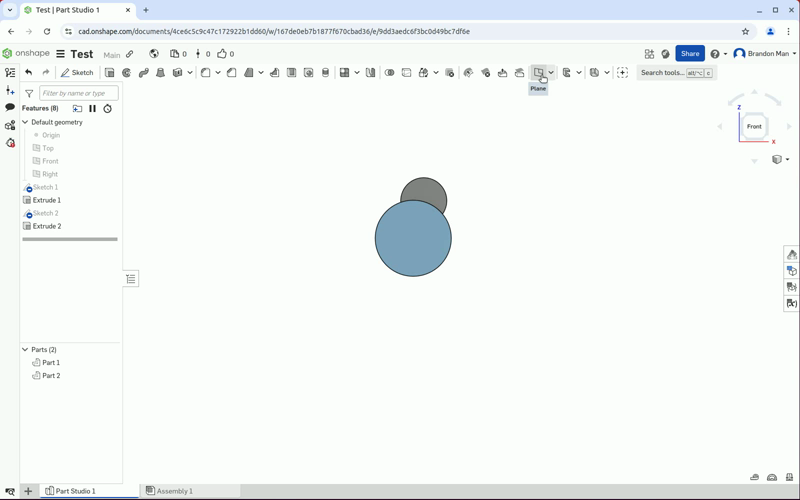
click(541, 75)
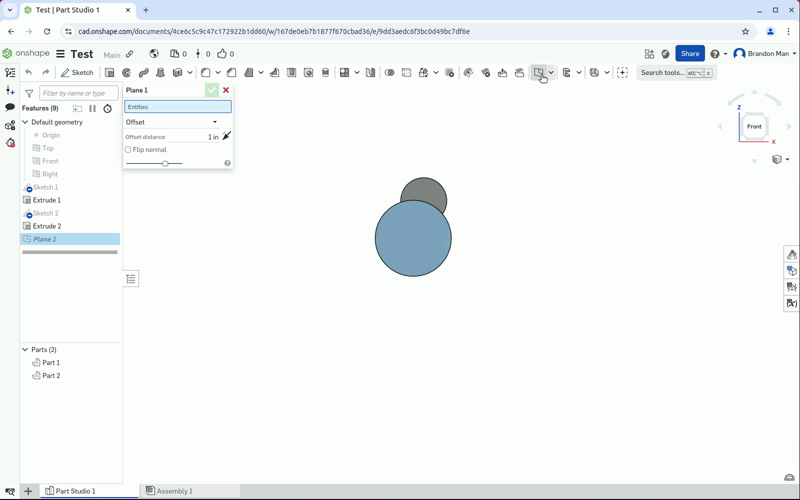
mouse_move(73, 163)
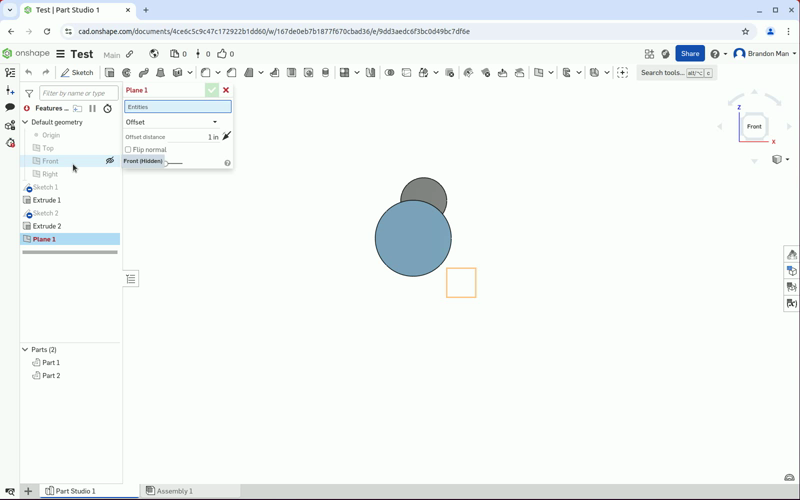
click(73, 163)
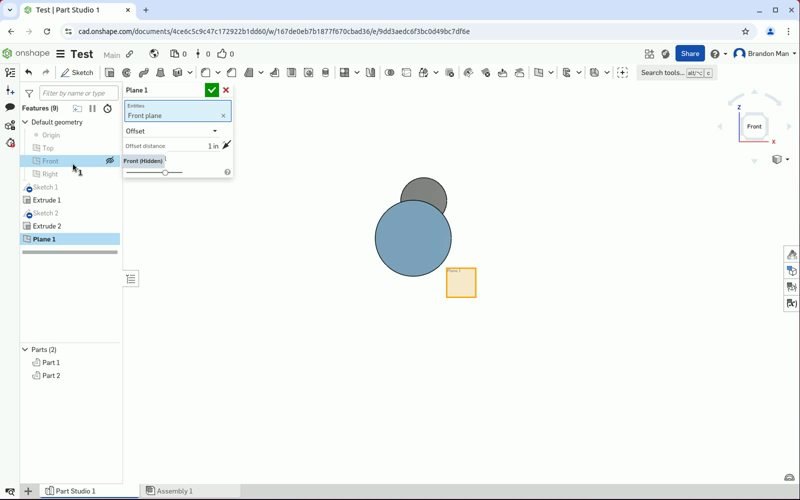
key(tab, 2)
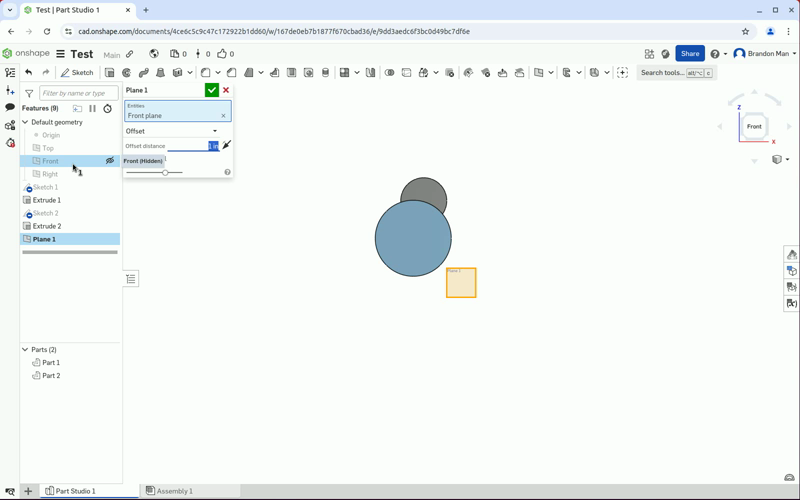
text(8.658)
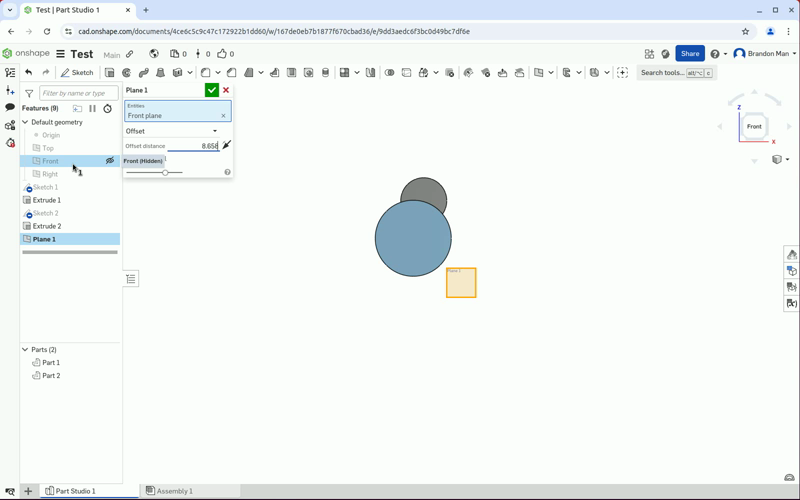
key(enter, 2)
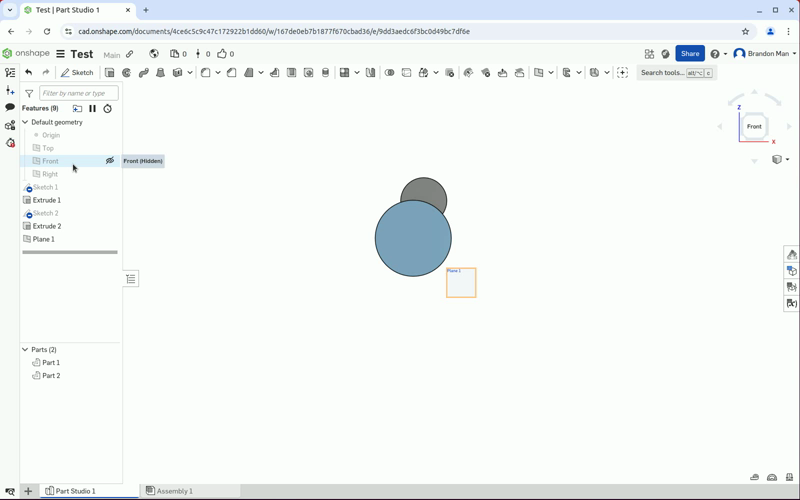
key(shift+s)
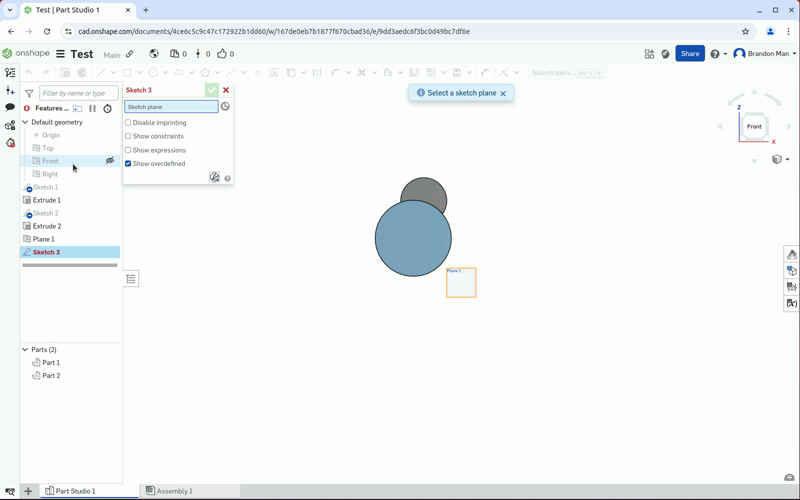
mouse_move(73, 241)
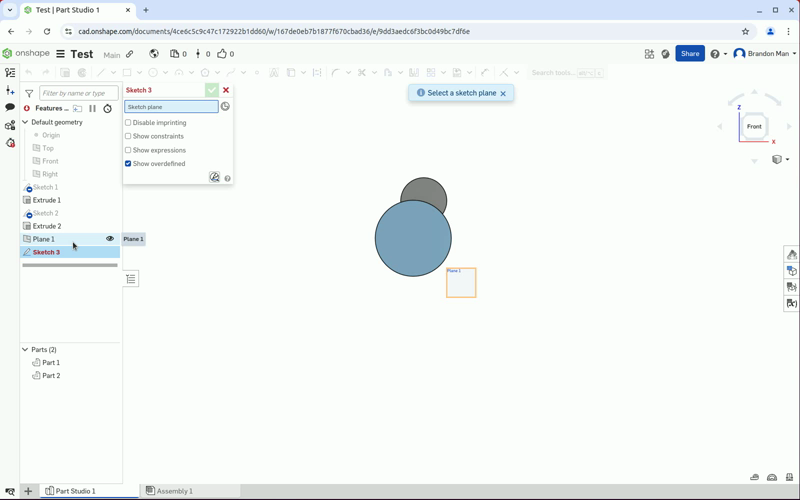
click(73, 241)
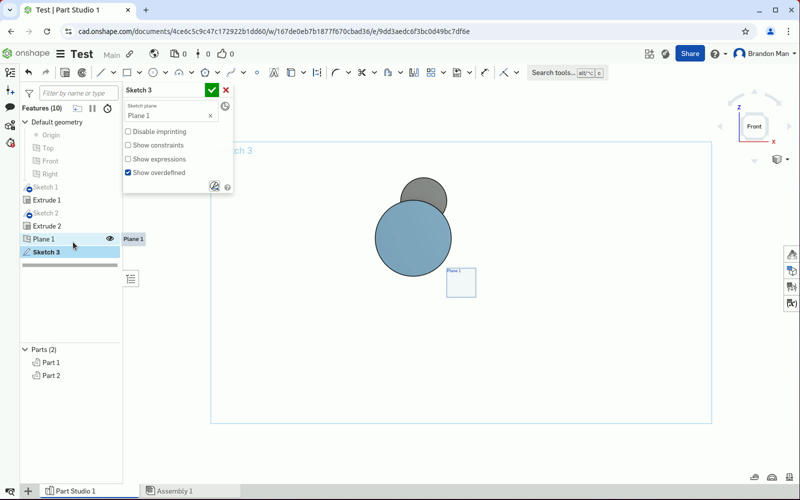
mouse_move(73, 352)
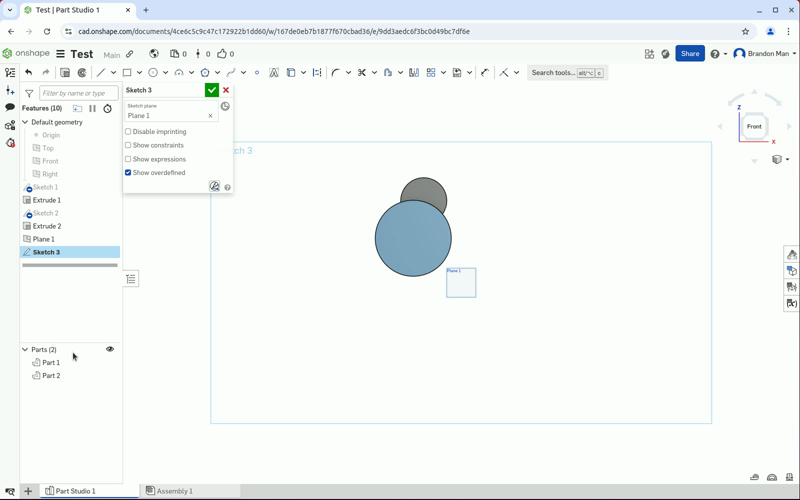
key(y)
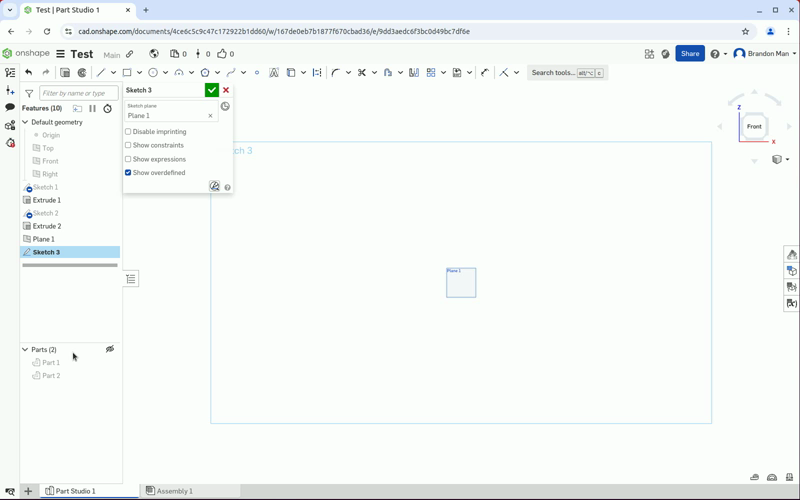
key(c)
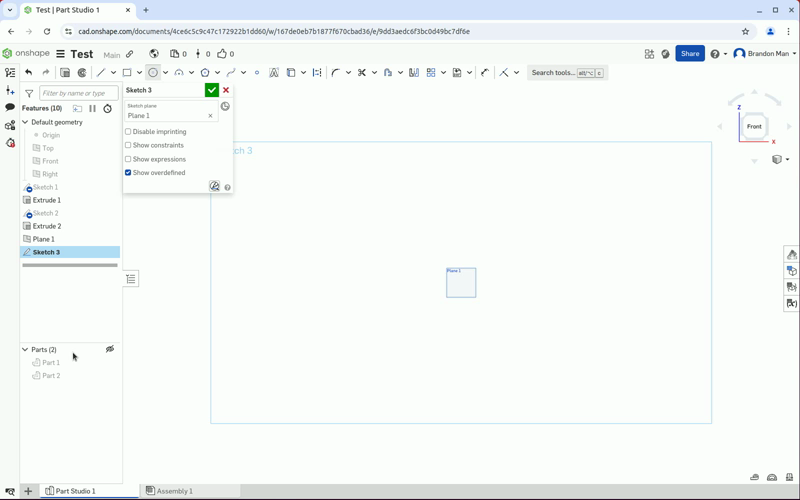
key_down(shift)
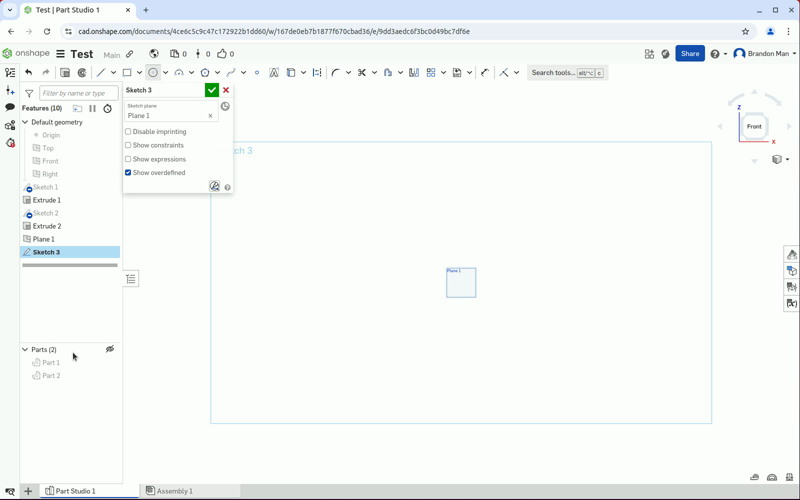
mouse_move(413, 238)
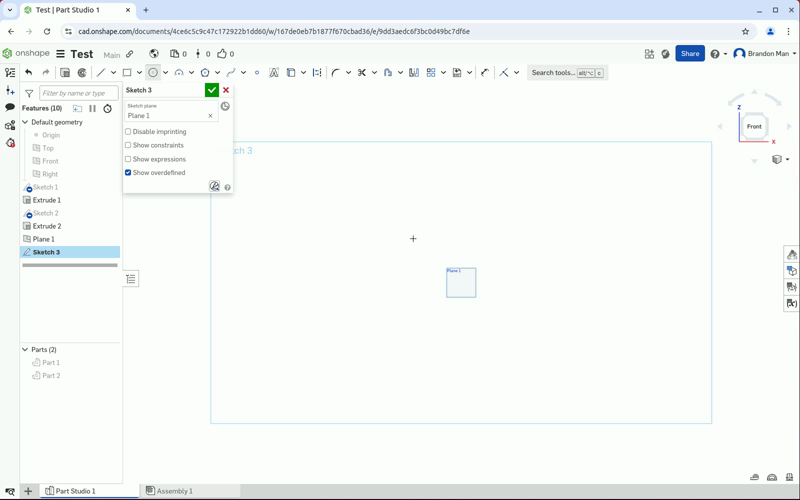
click(413, 238)
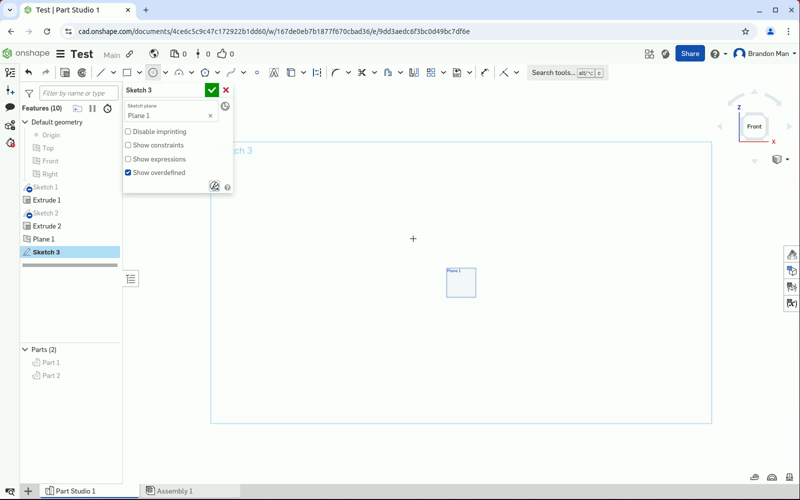
key_up(shift)
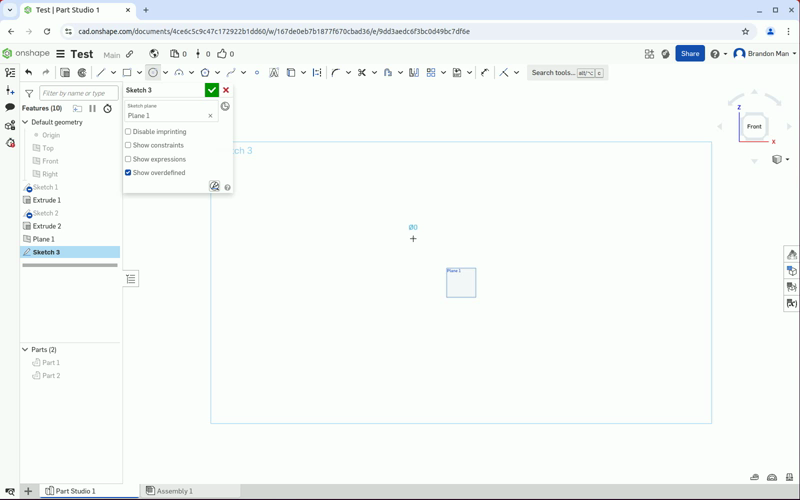
mouse_move(417, 238)
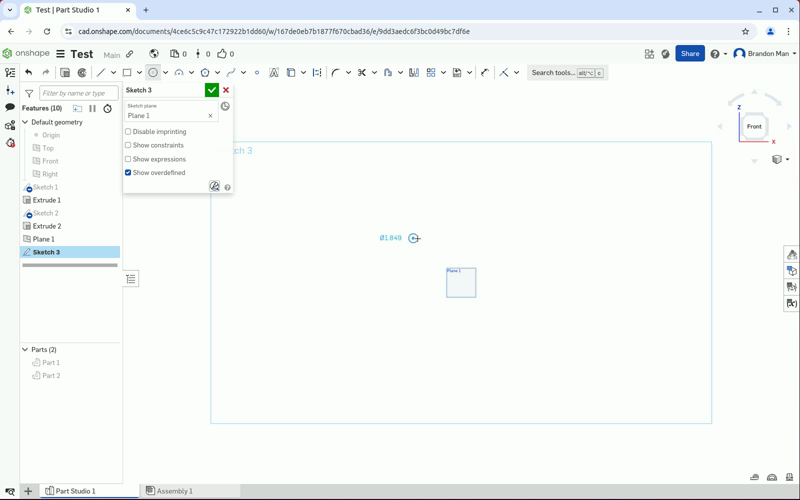
click(417, 238)
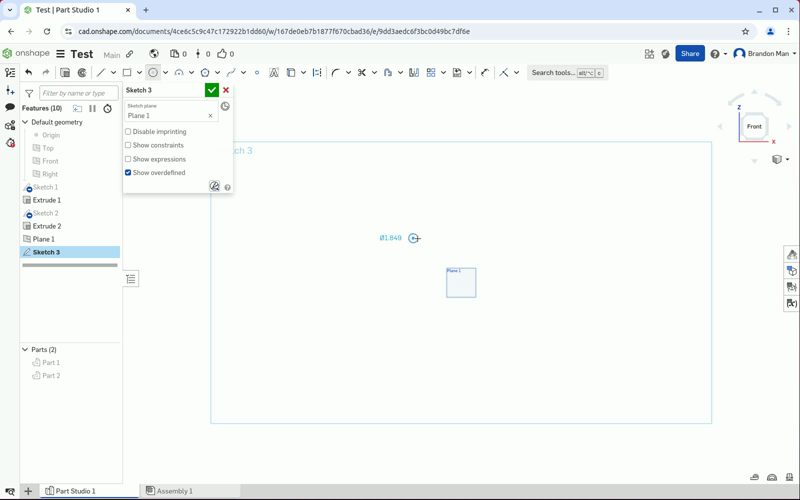
key(esc)
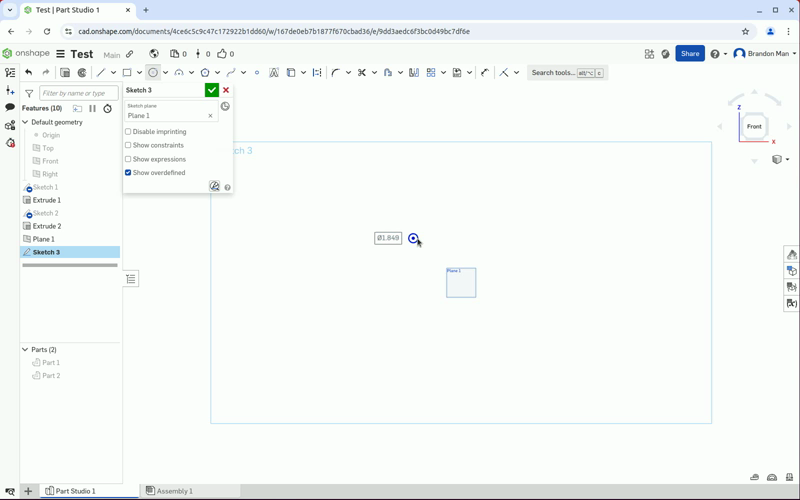
mouse_move(417, 239)
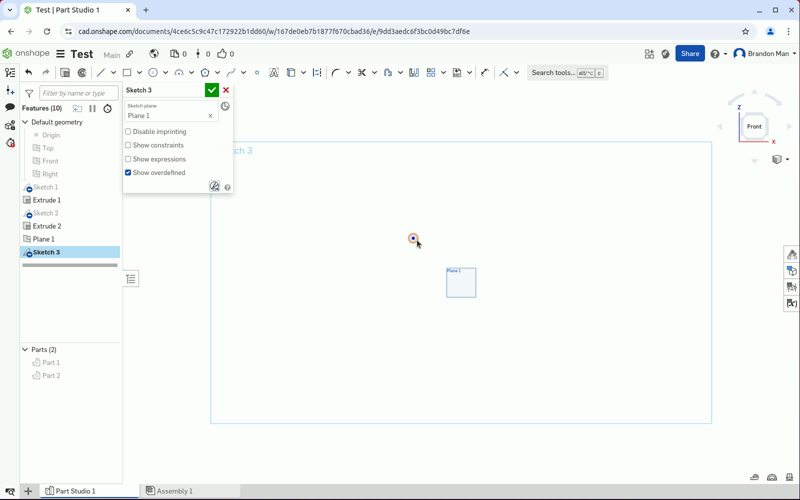
scroll(6)
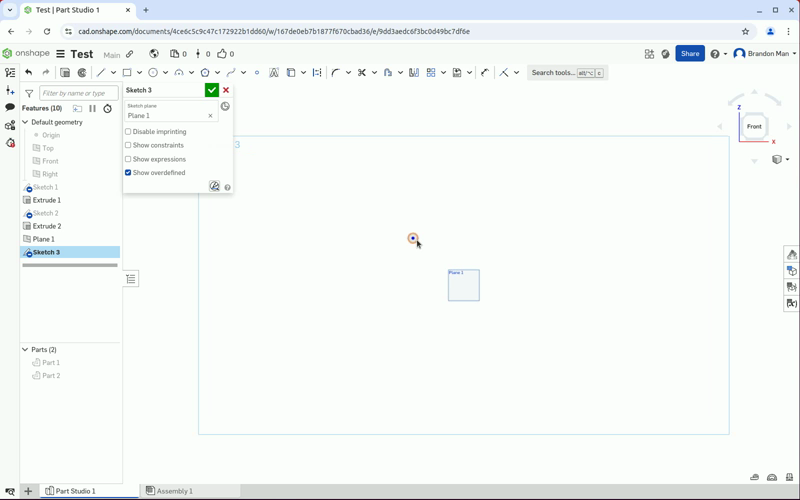
scroll(6)
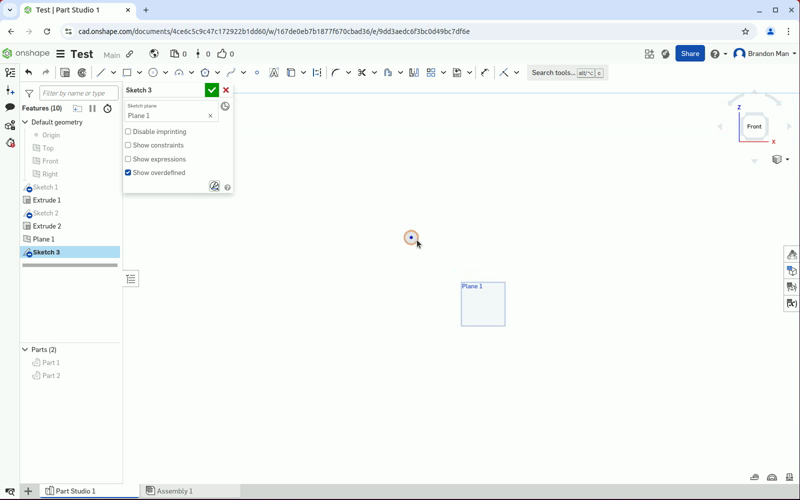
scroll(6)
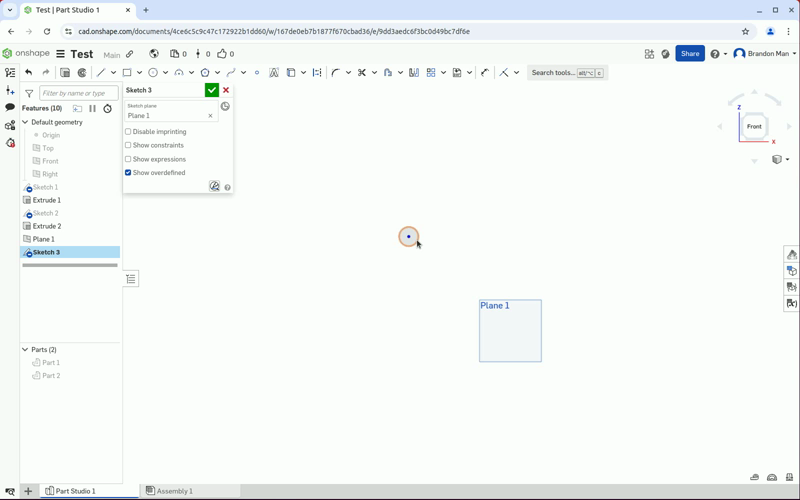
scroll(6)
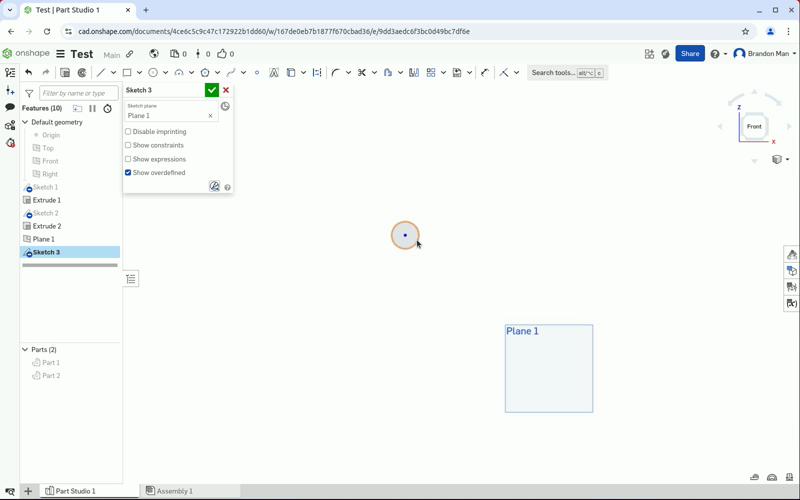
scroll(6)
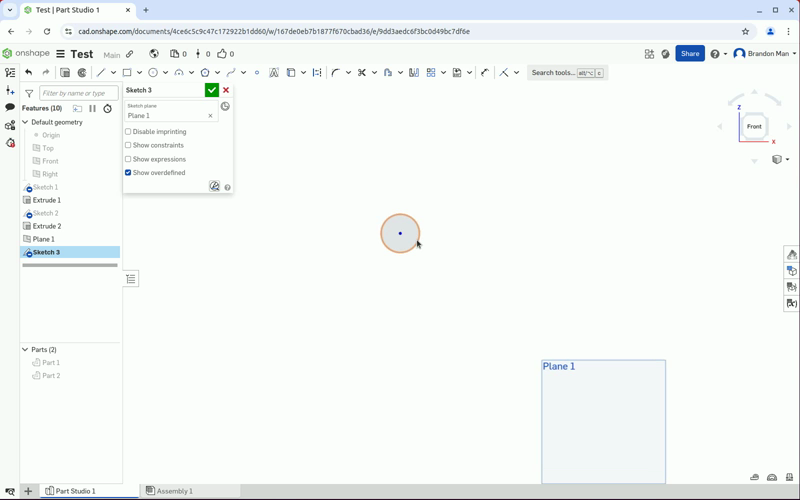
scroll(6)
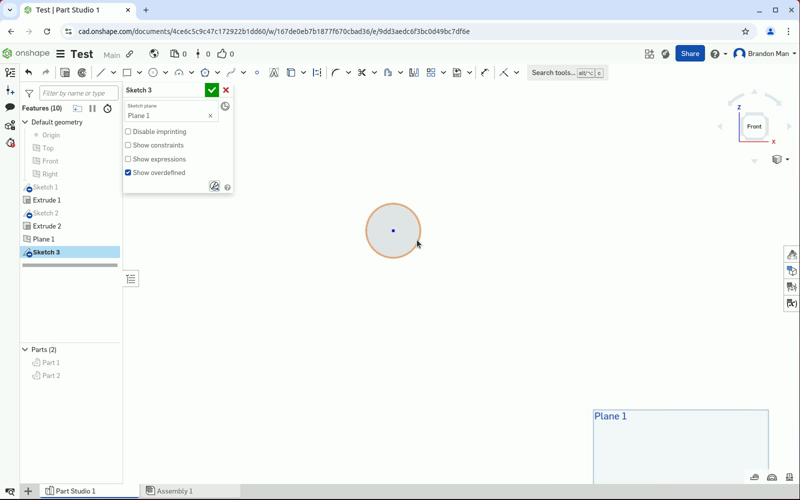
scroll(6)
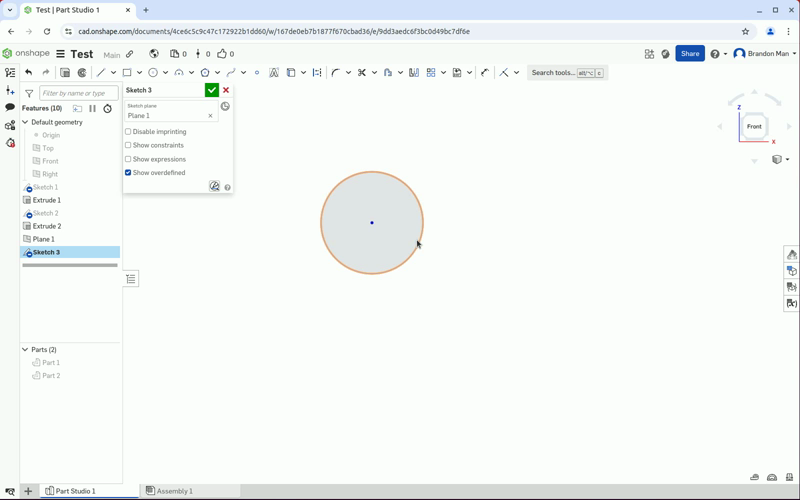
click(417, 239)
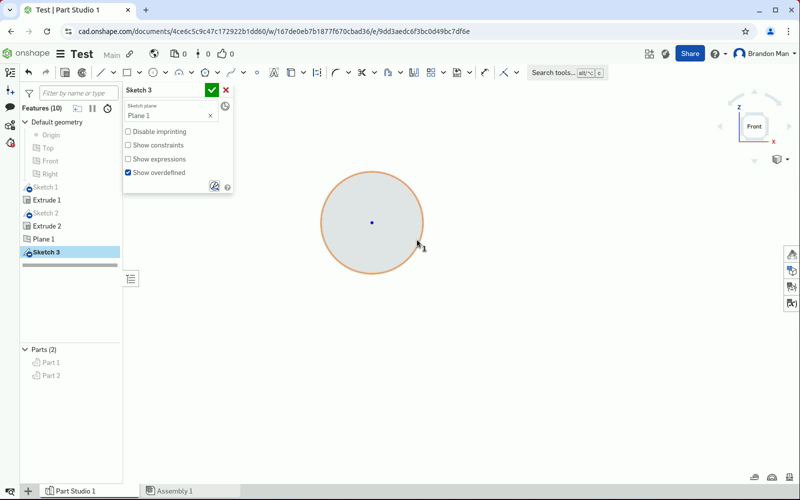
scroll(-6)
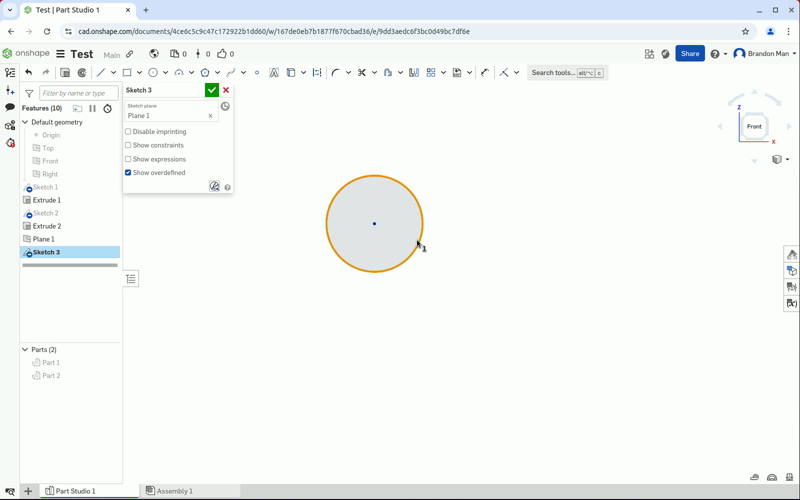
scroll(-6)
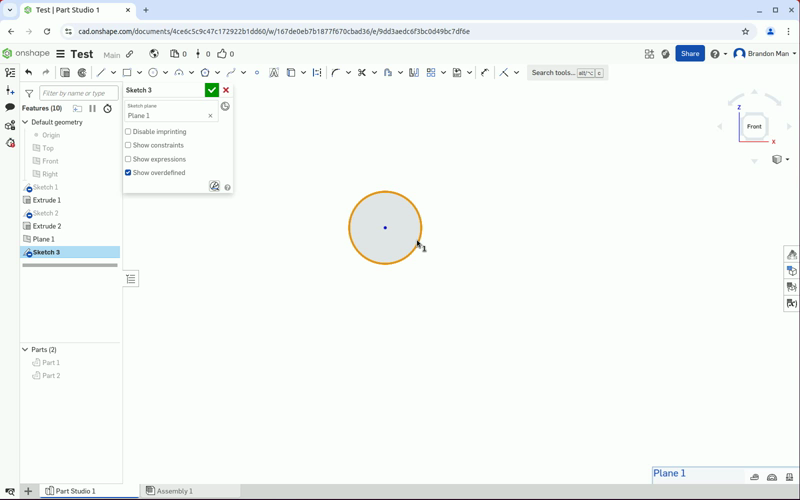
scroll(-6)
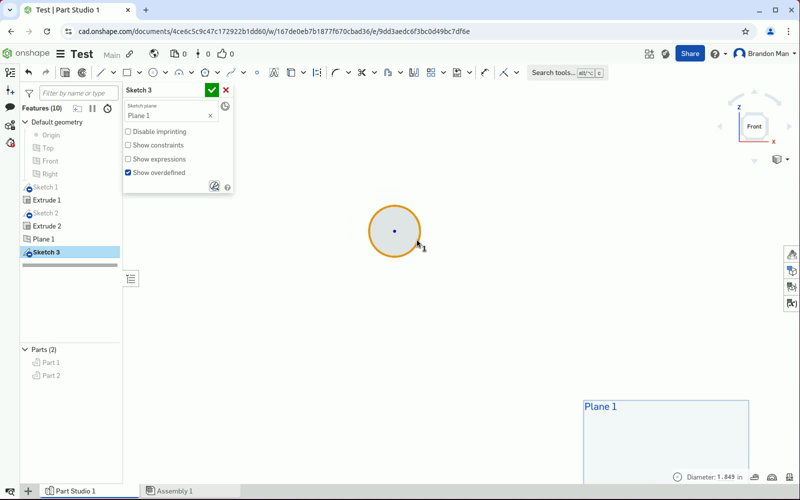
scroll(-6)
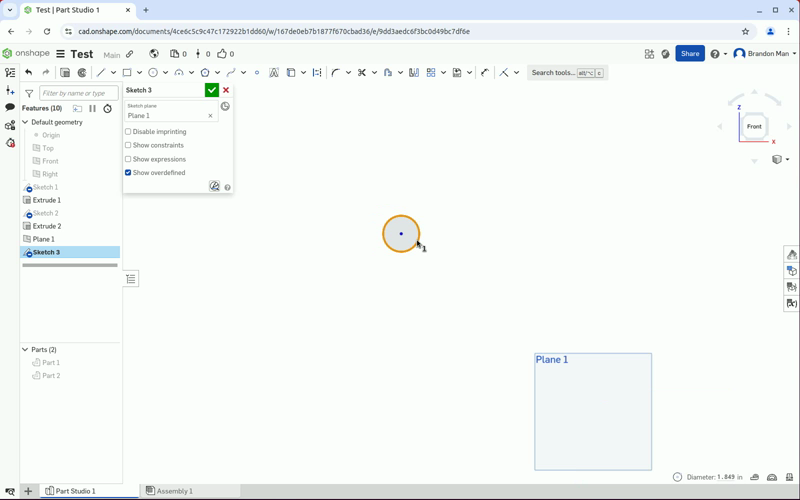
scroll(-6)
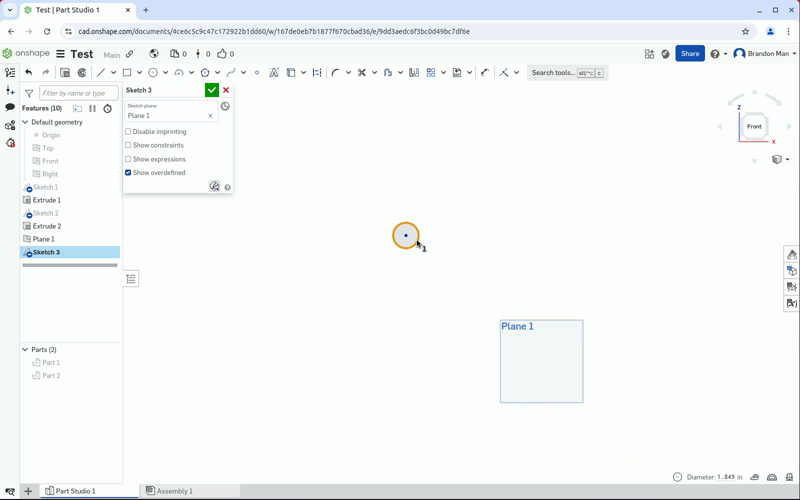
scroll(-6)
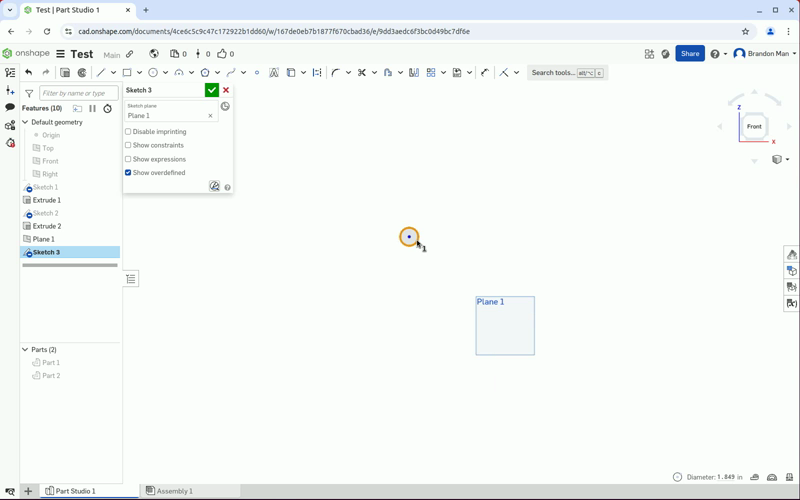
scroll(-6)
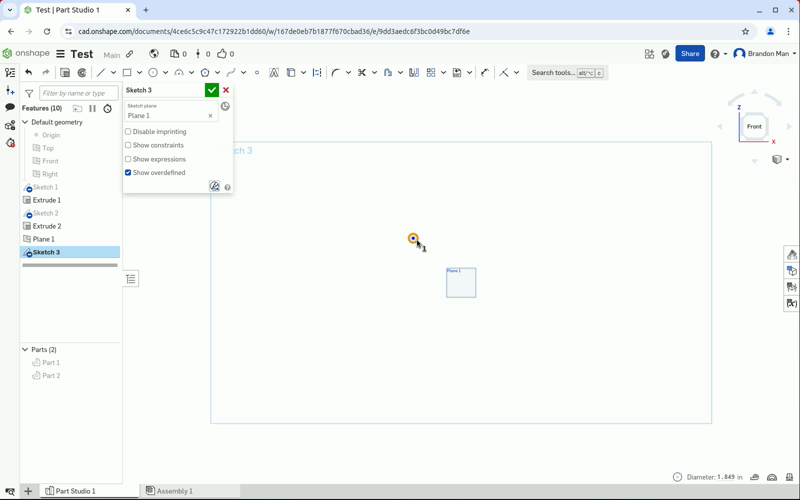
mouse_move(73, 352)
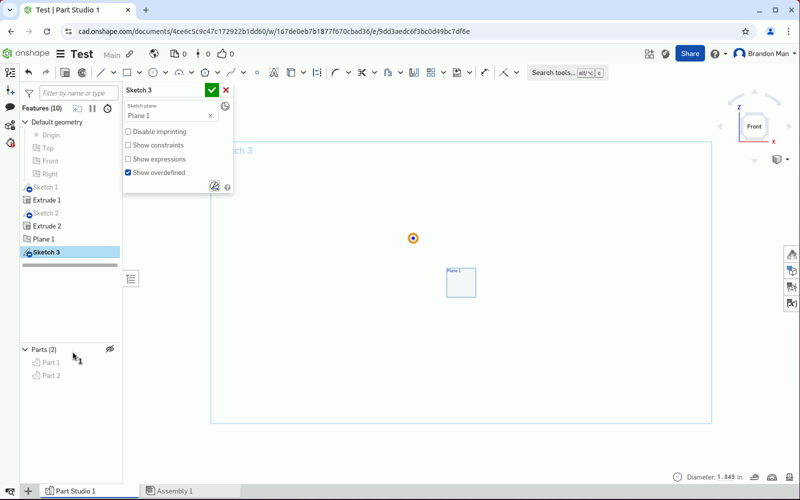
key(shift+y)
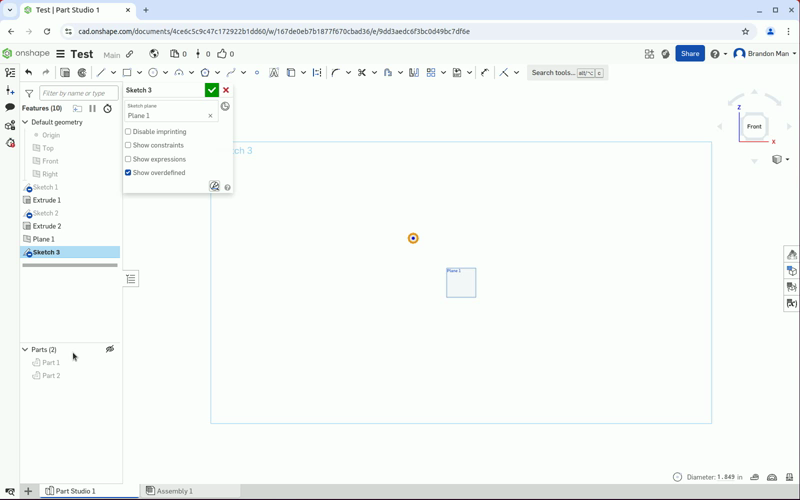
key(shift+e)
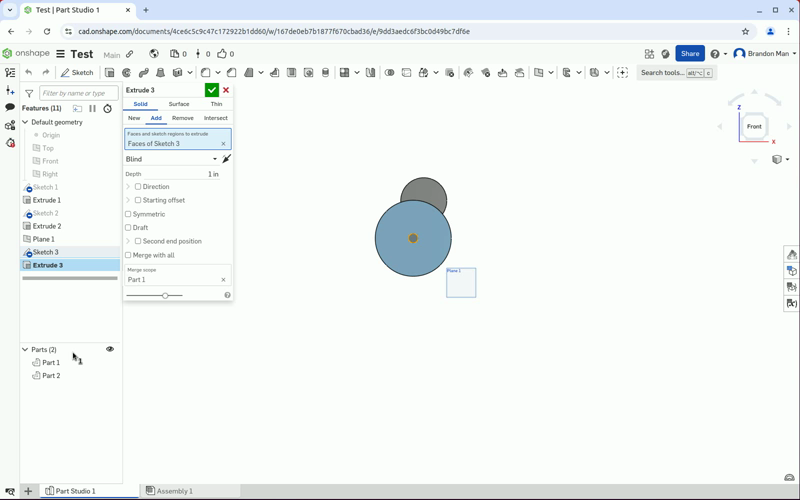
mouse_move(143, 106)
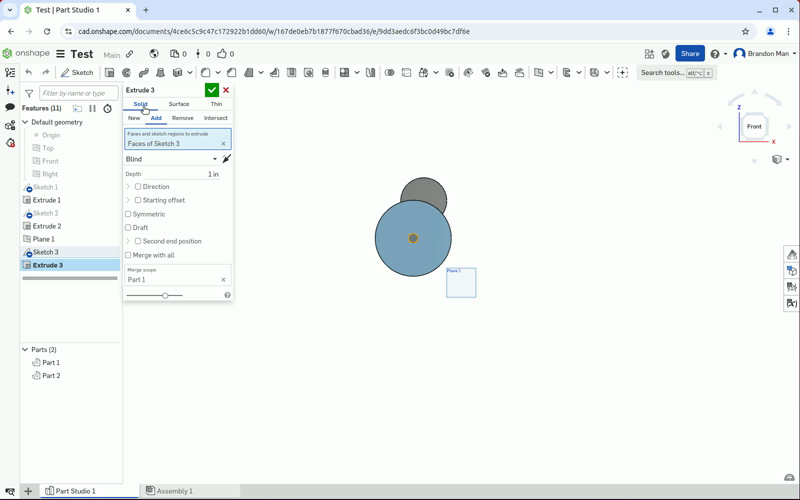
click(143, 106)
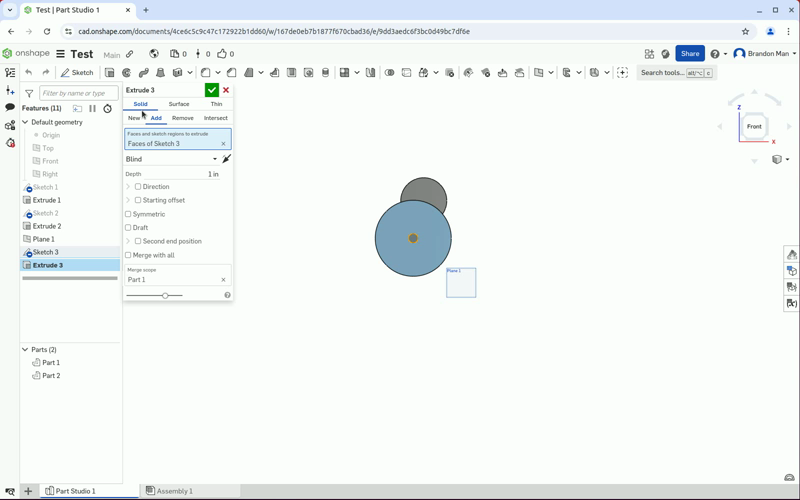
mouse_move(137, 120)
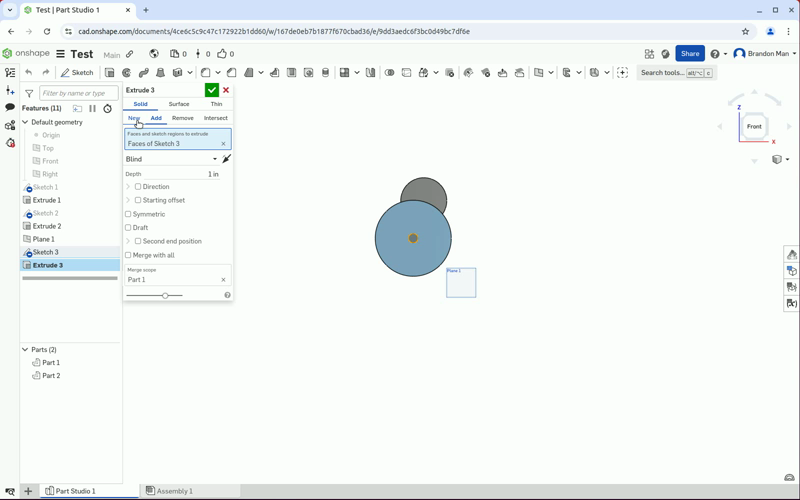
click(137, 120)
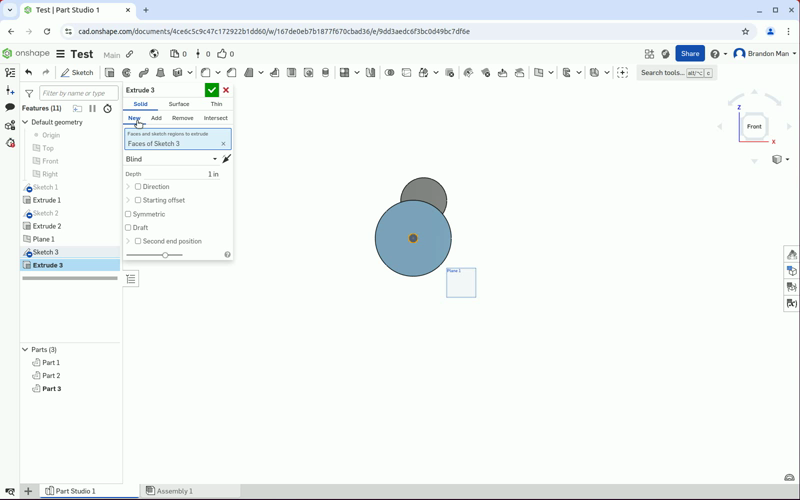
key(tab, 4)
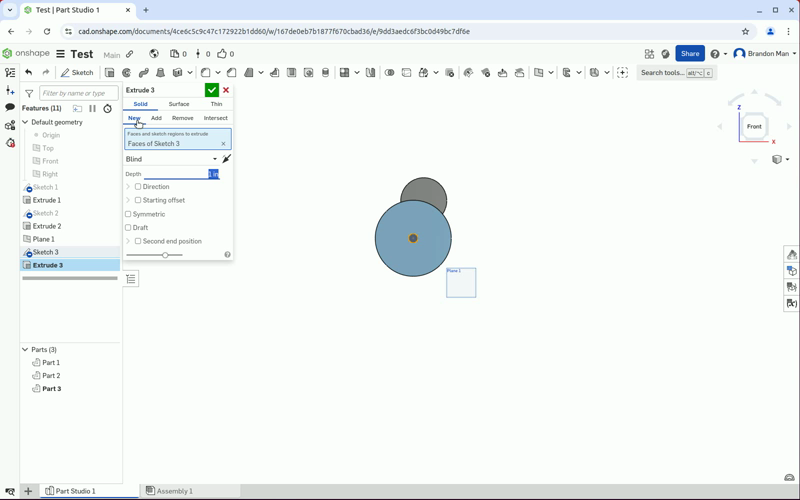
text(0.963)
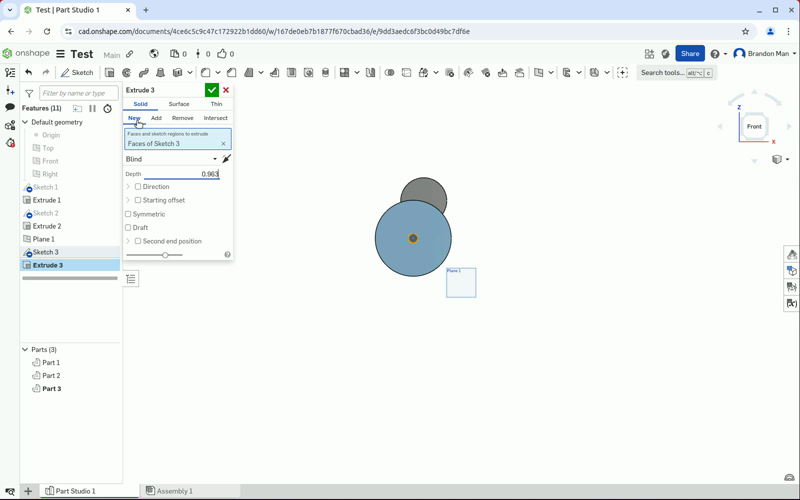
key(enter)
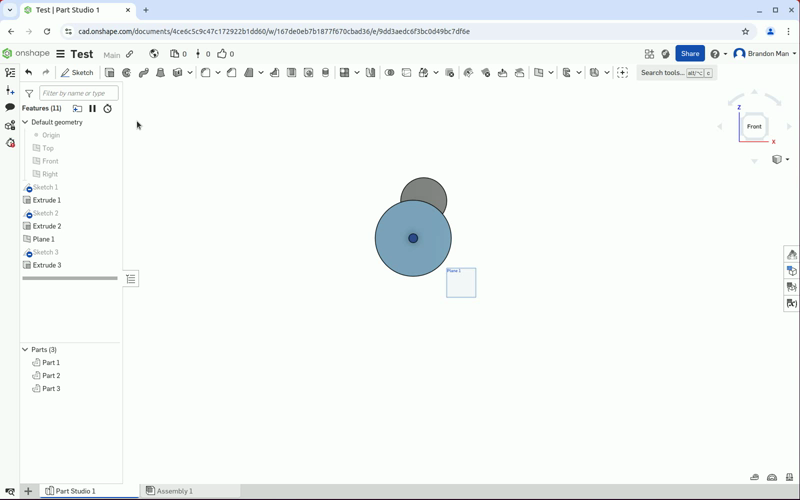
key(shift+h)
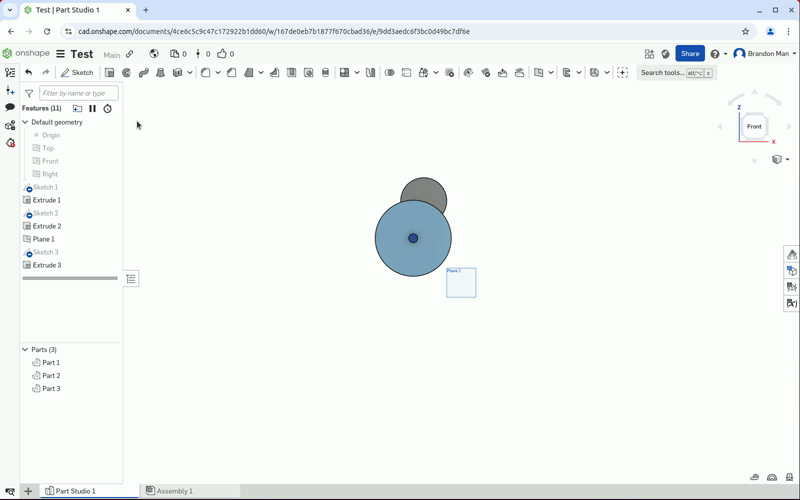
key(shift+h)
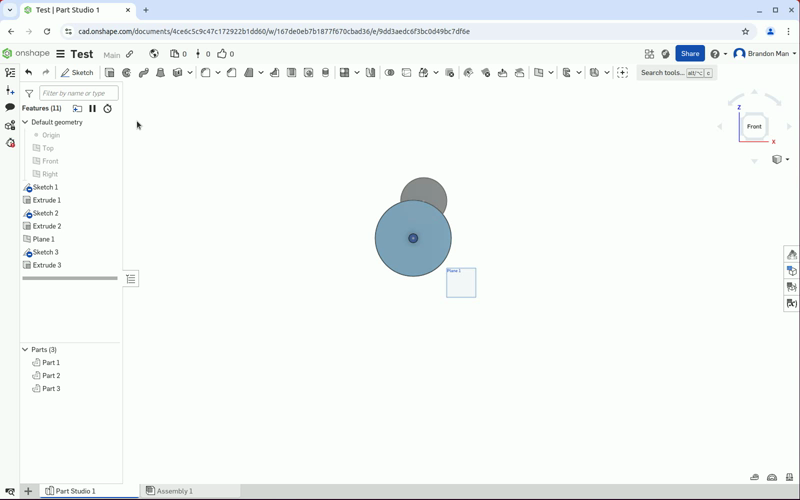
key(shift+7)
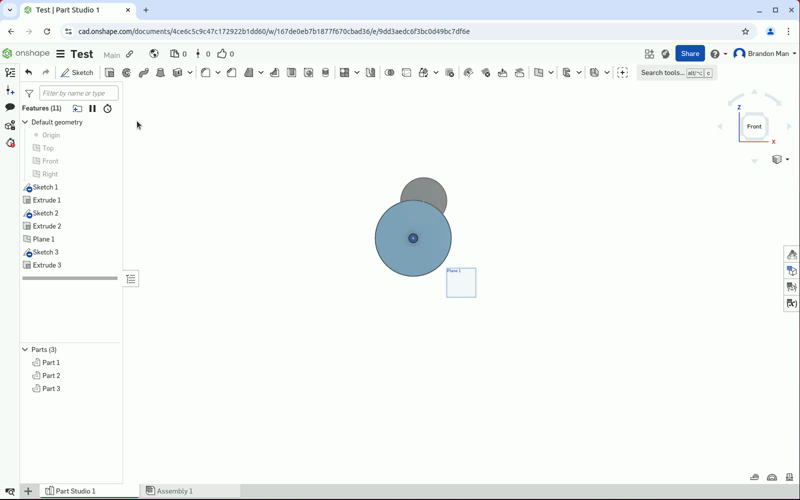
key(left, 2)
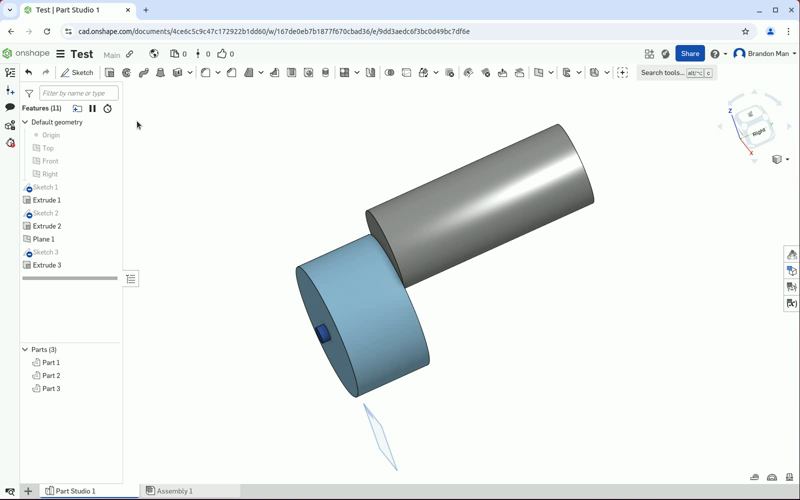
key(down, 2)
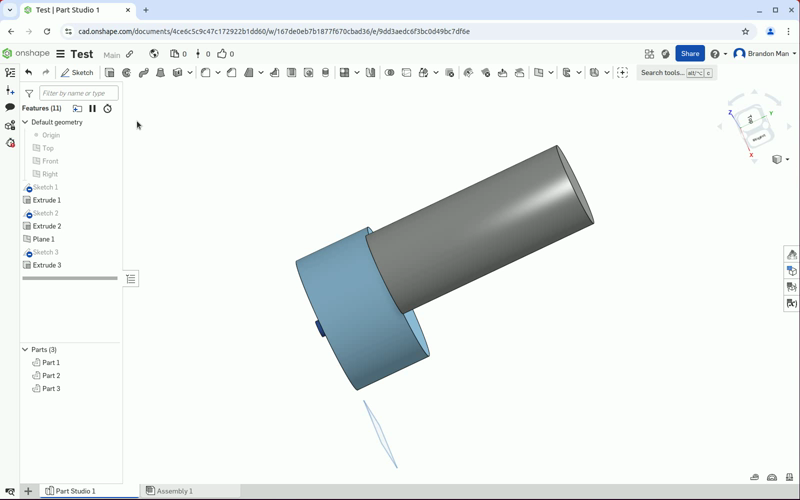
key(up, 2)
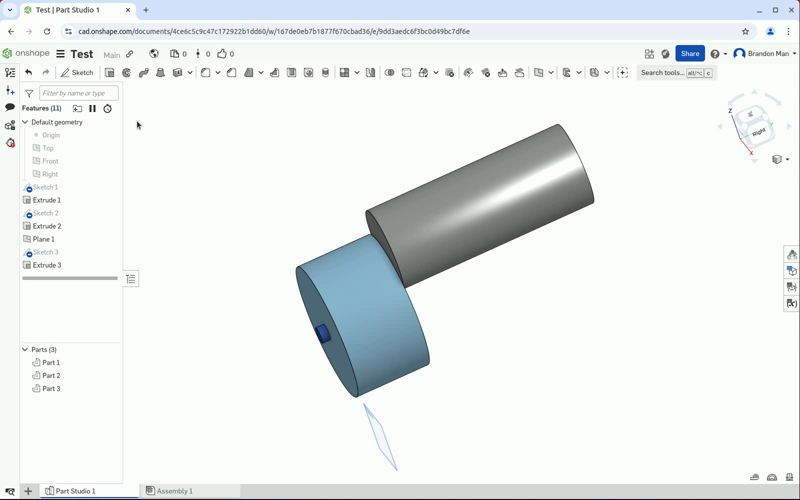
key(right, 2)
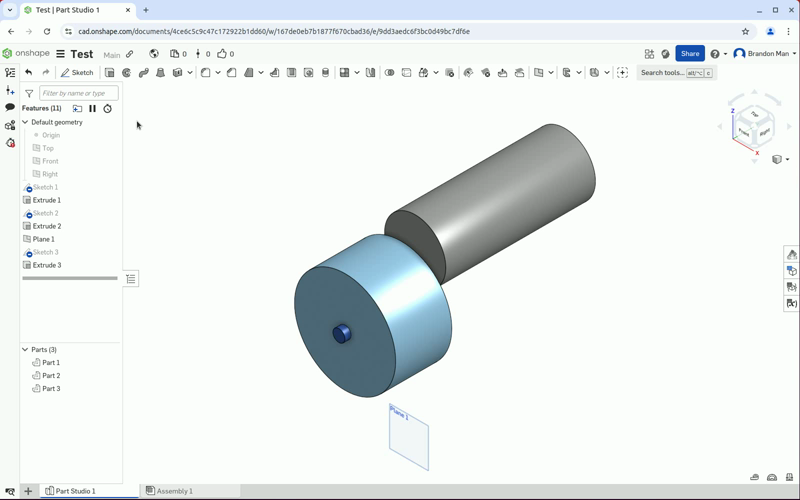
mouse_move(73, 189)
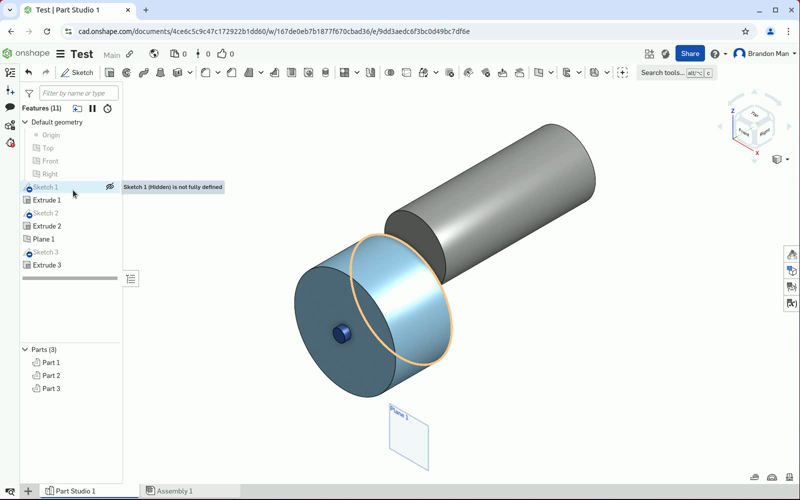
click(73, 189)